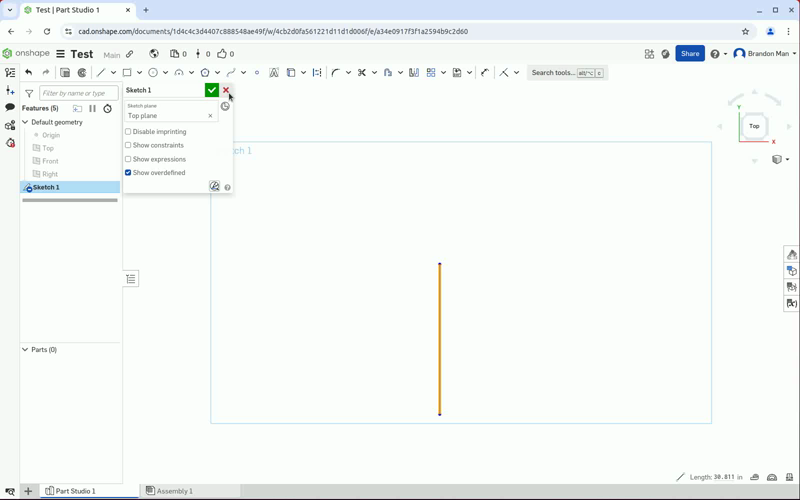
key(shift+h)
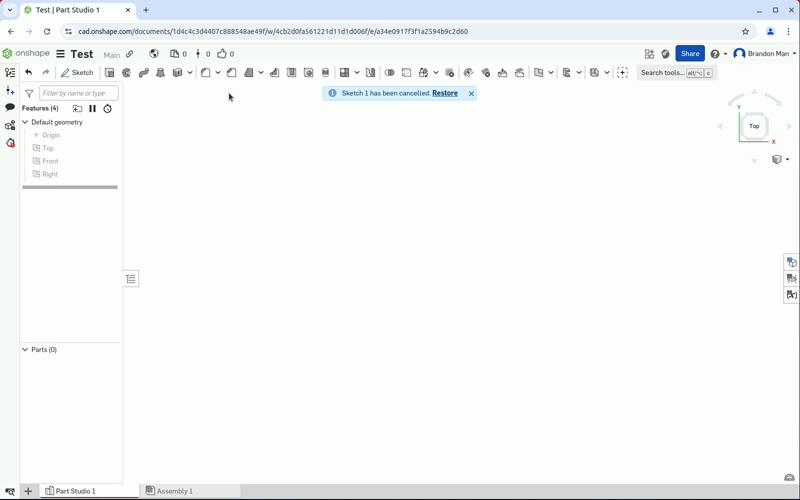
mouse_move(73, 352)
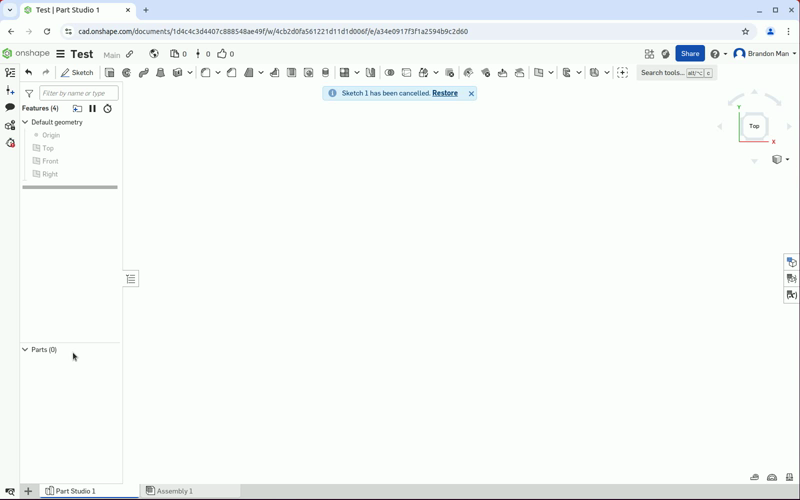
key(y)
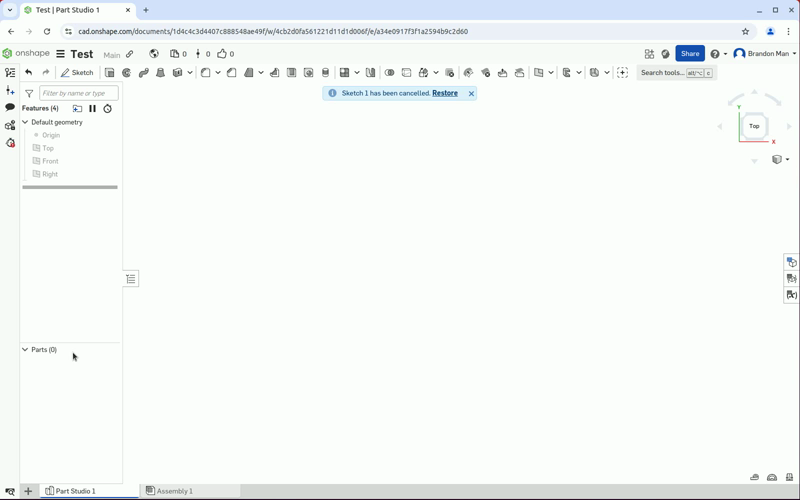
key(shift+p)
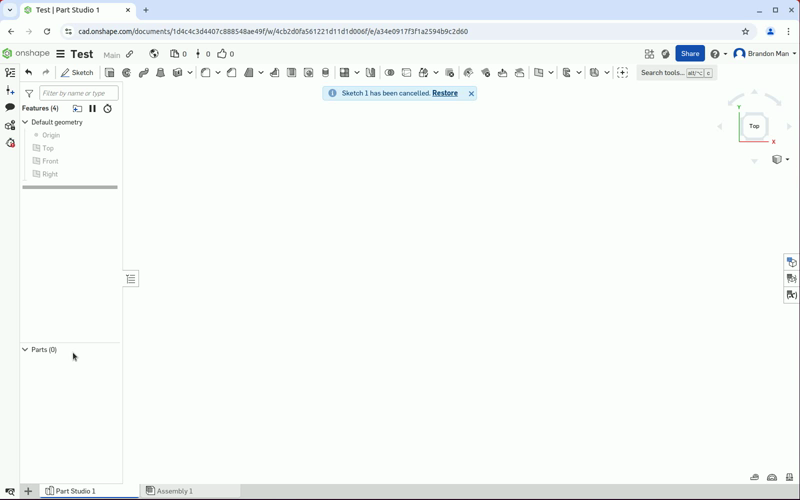
key(space)
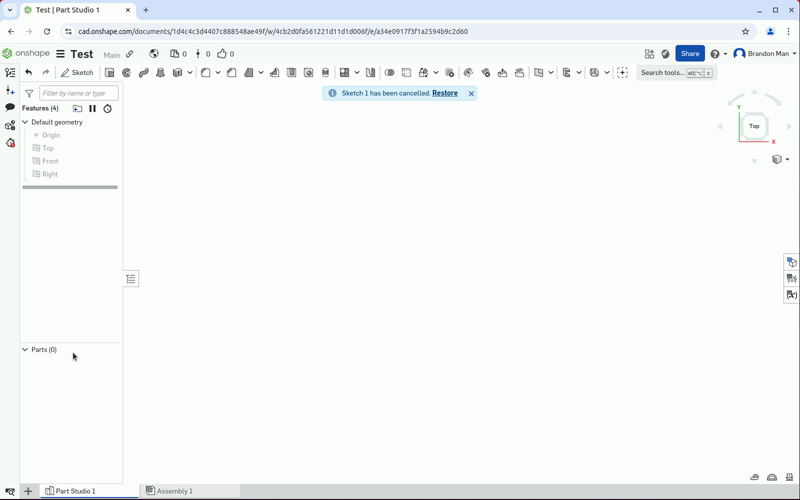
key_down(shift)
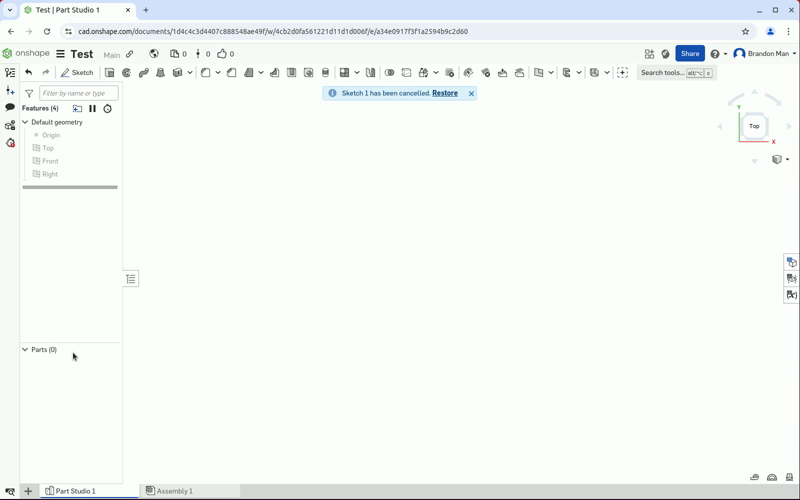
key(up)
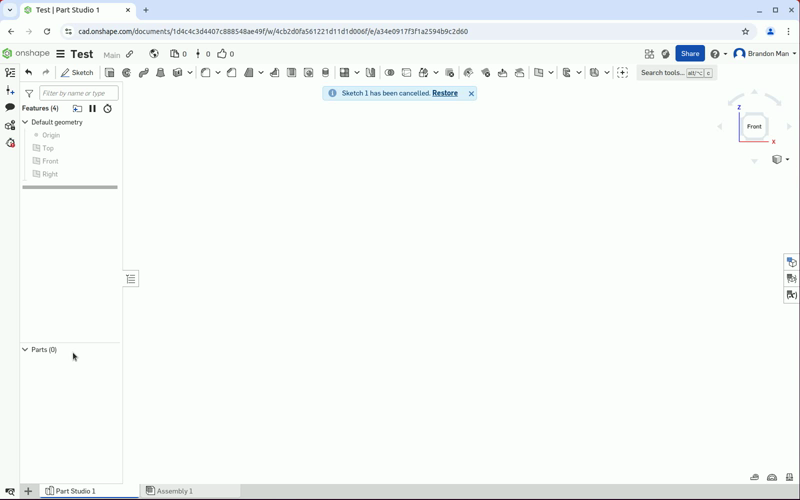
key_up(shift)
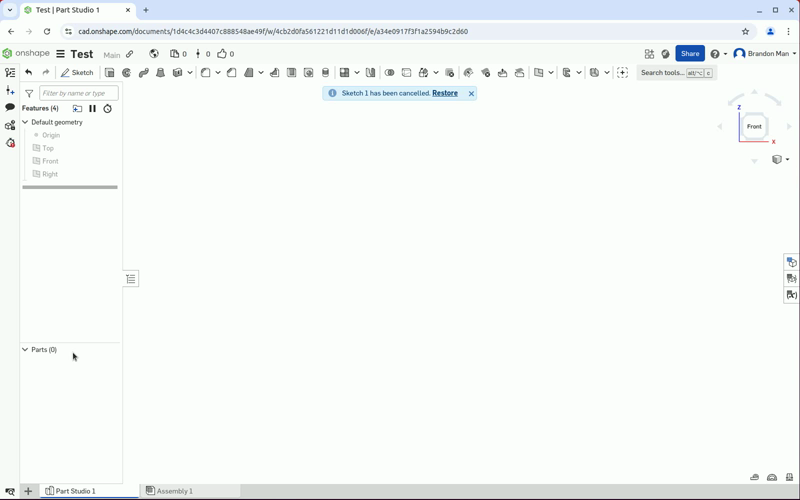
mouse_move(73, 352)
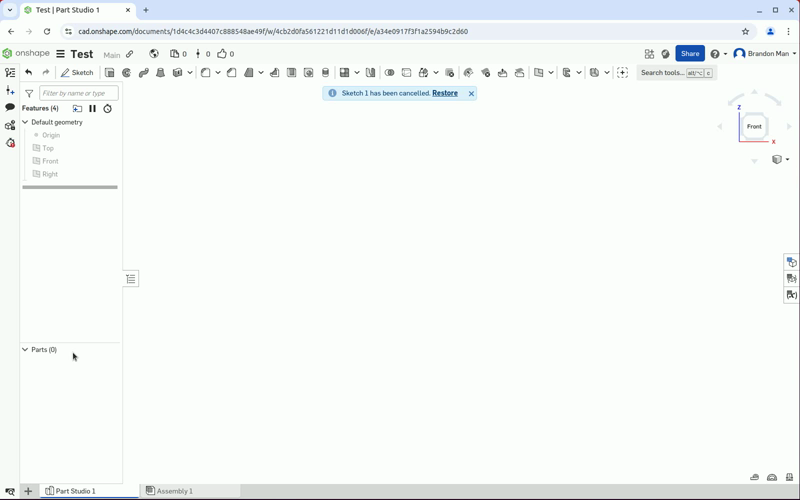
key(shift+y)
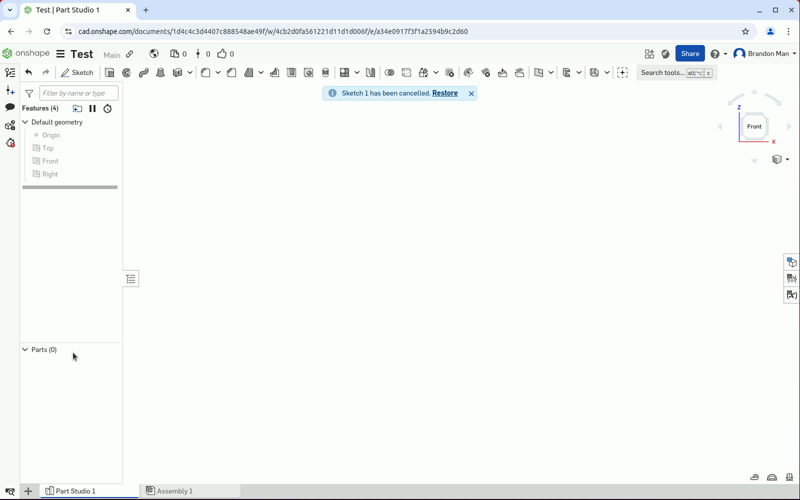
key(shift+s)
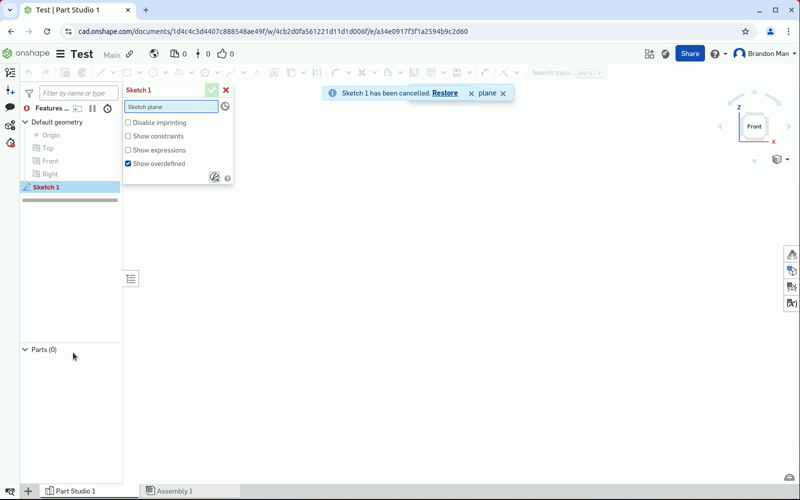
mouse_move(73, 163)
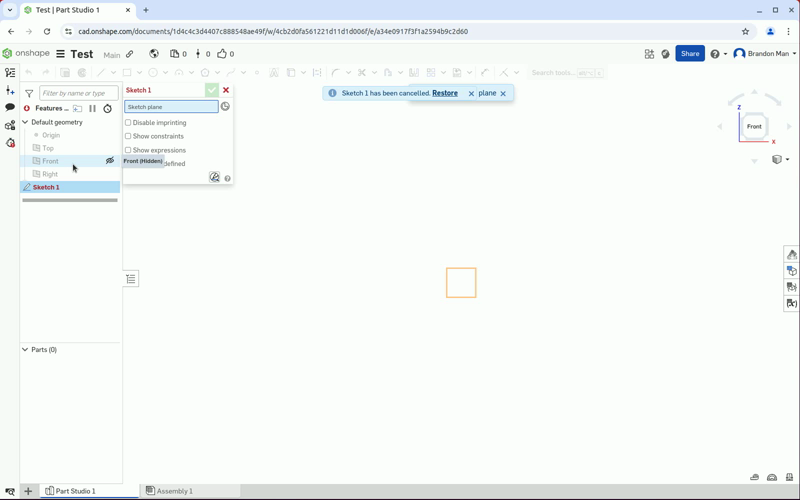
click(73, 163)
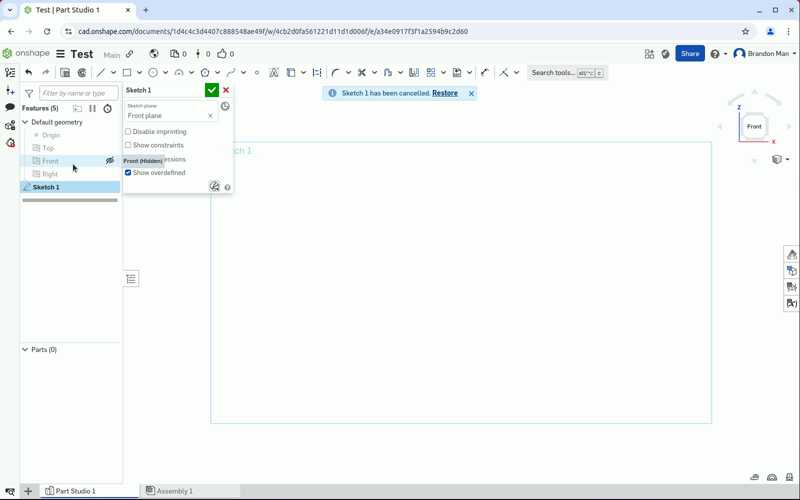
mouse_move(73, 352)
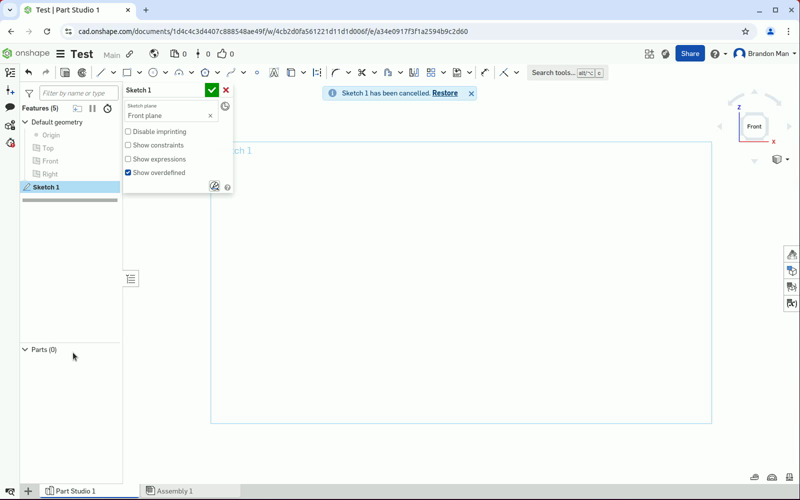
key(y)
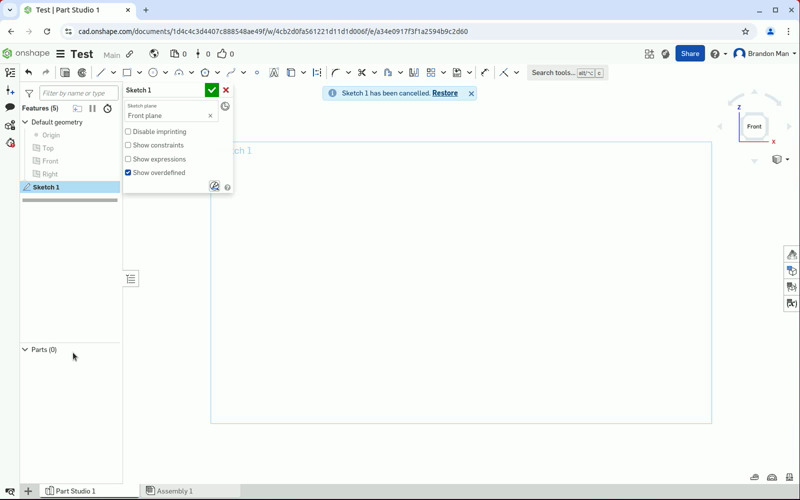
key(l)
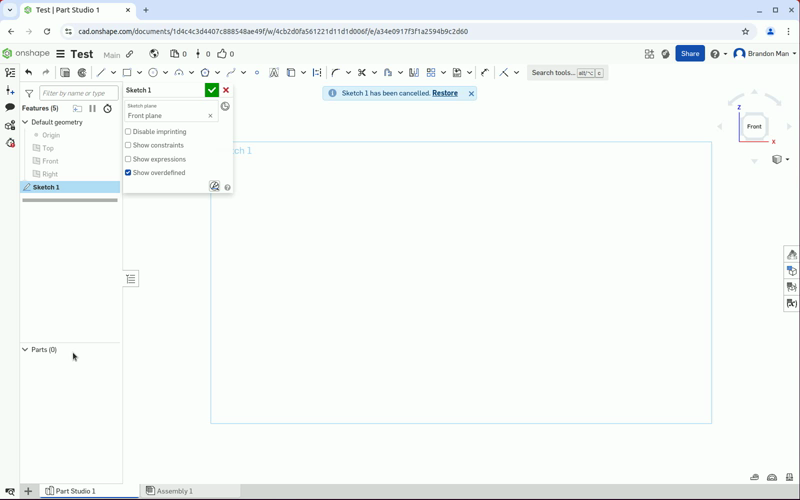
key_down(shift)
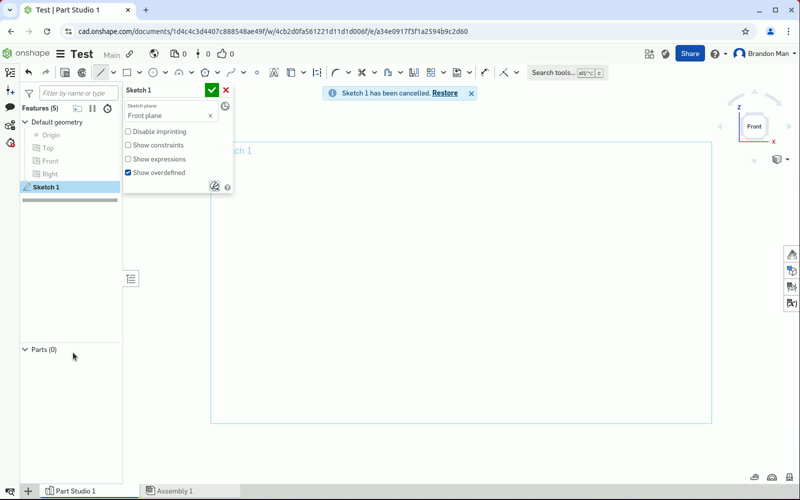
mouse_move(460, 282)
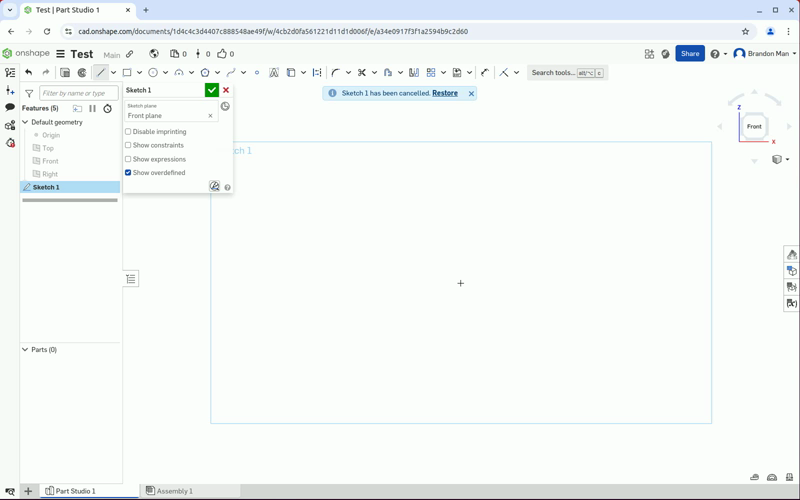
click(460, 282)
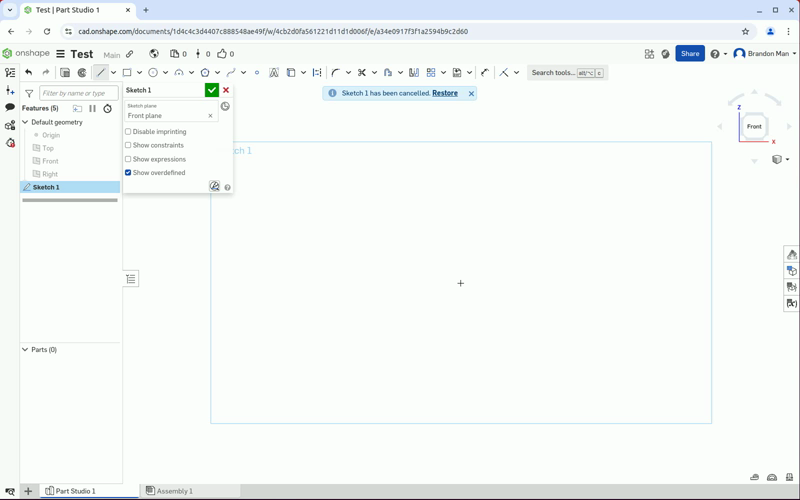
key_up(shift)
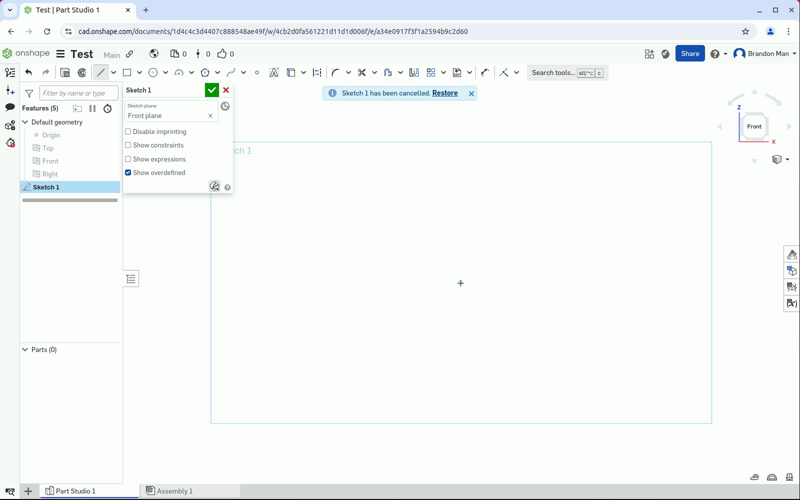
key_down(shift)
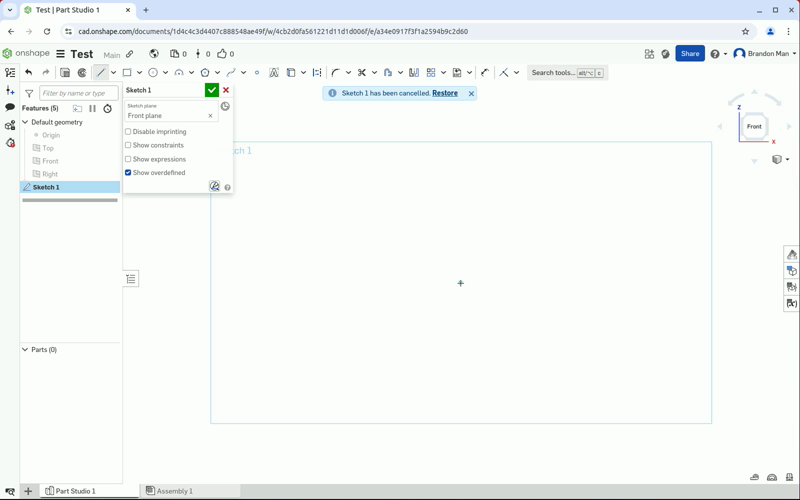
mouse_move(573, 282)
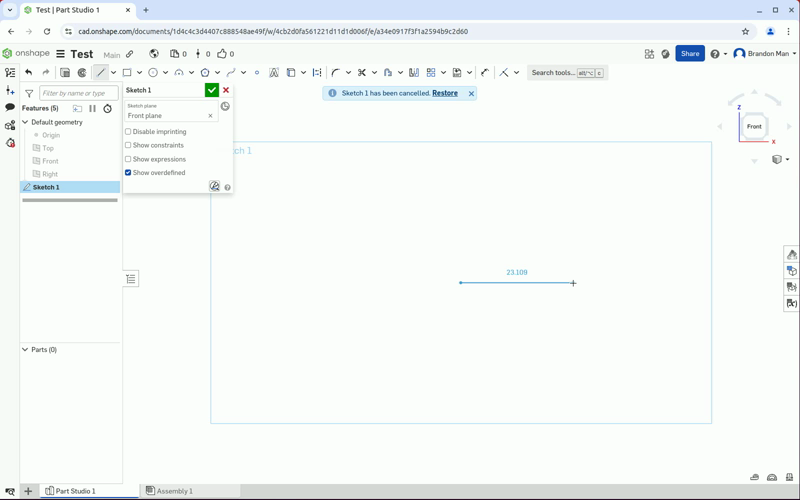
click(573, 282)
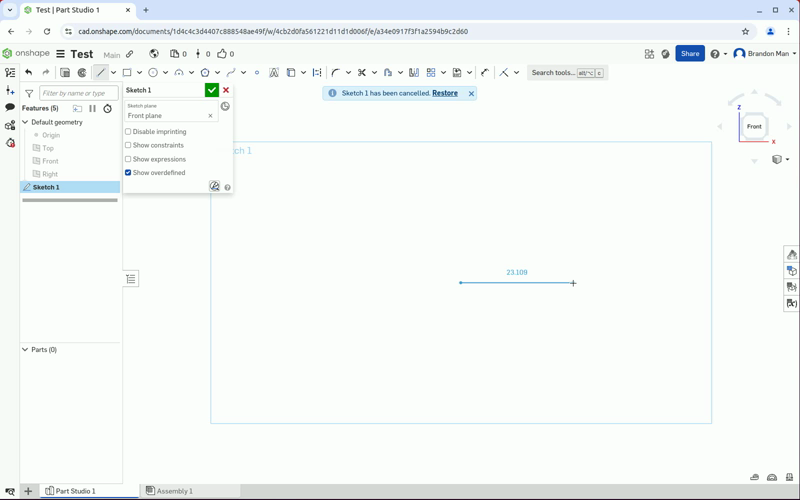
key_up(shift)
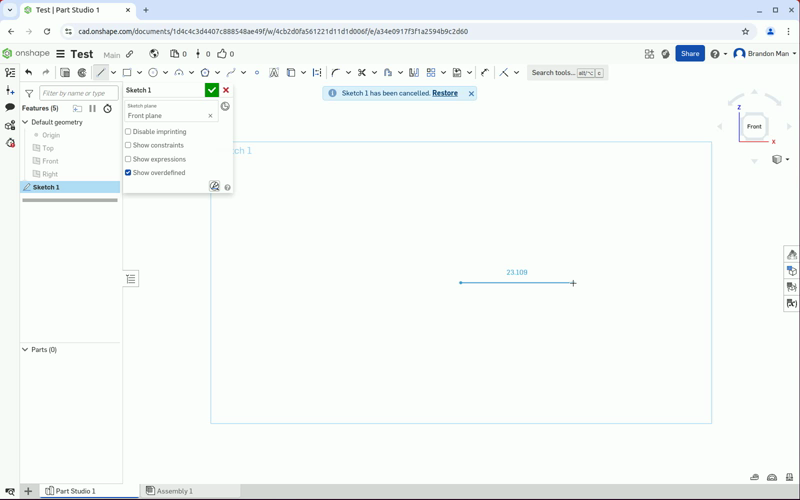
key_down(shift)
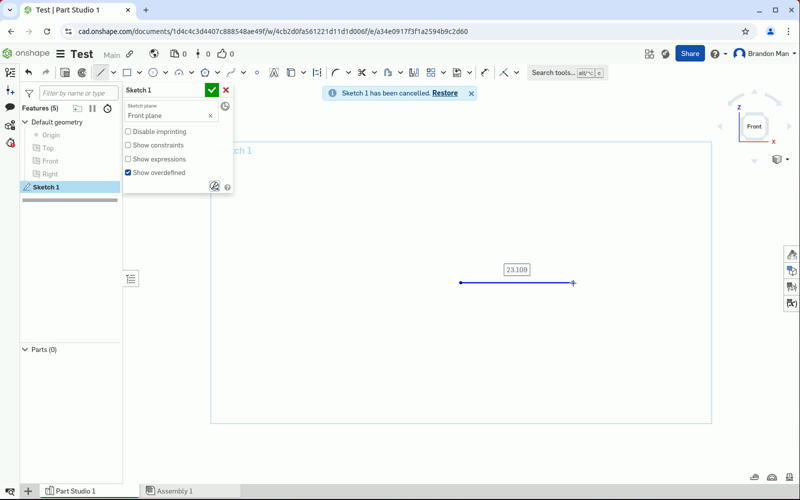
mouse_move(573, 215)
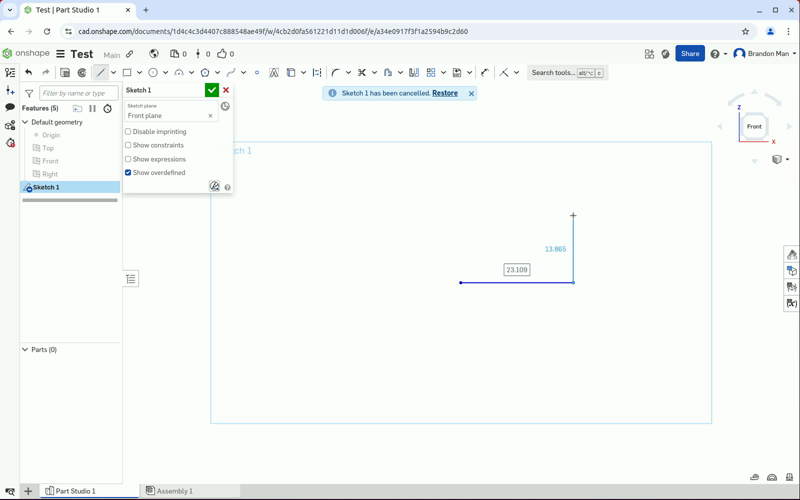
click(573, 215)
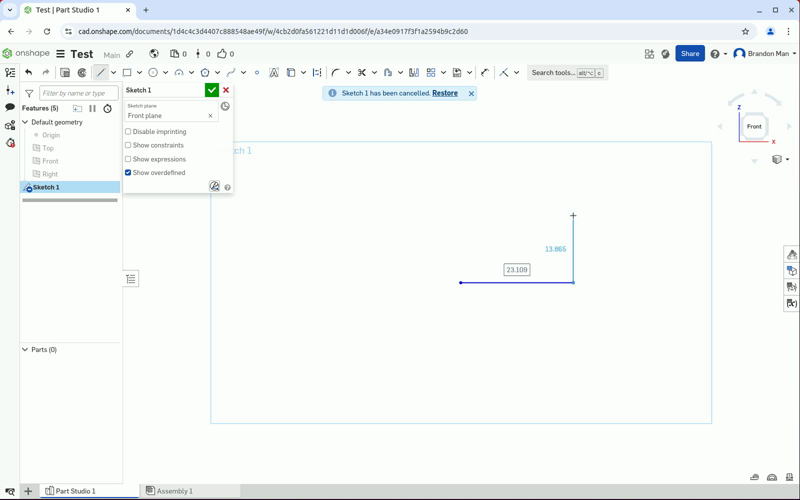
key_up(shift)
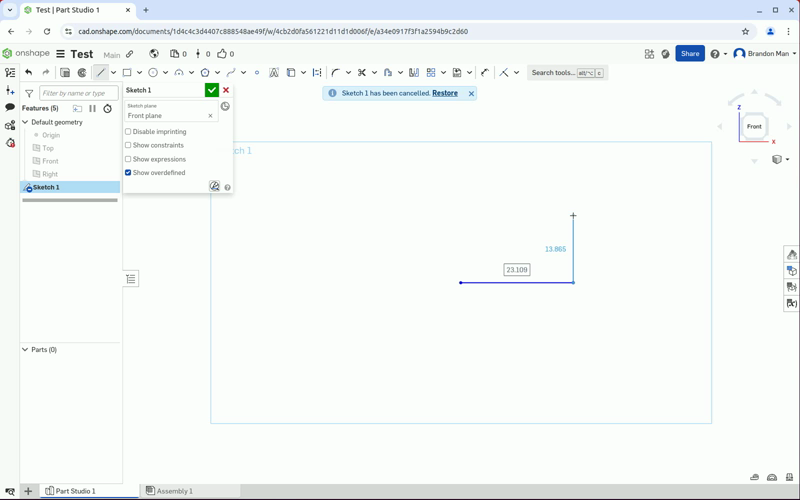
key_down(shift)
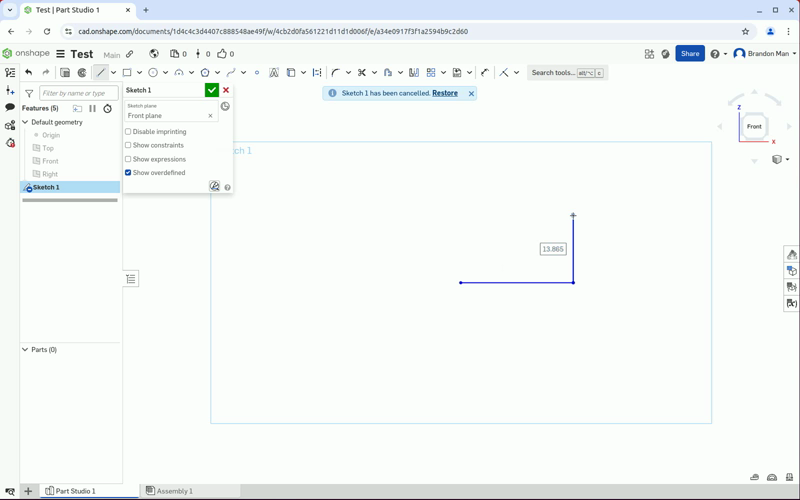
mouse_move(460, 215)
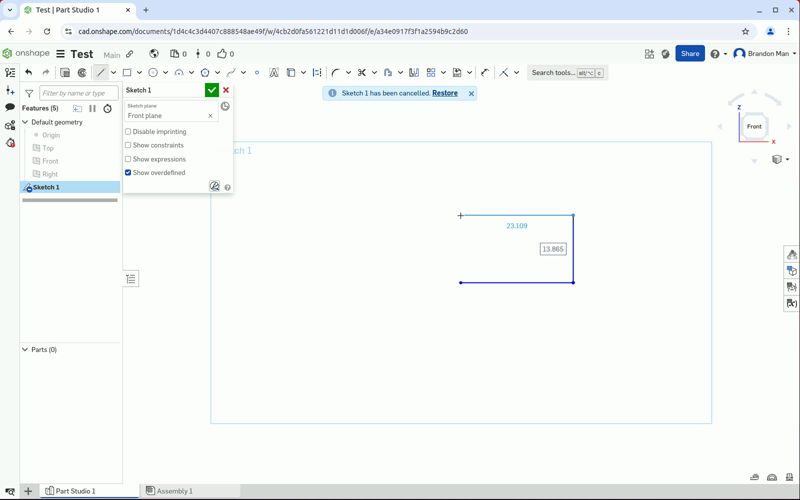
click(460, 215)
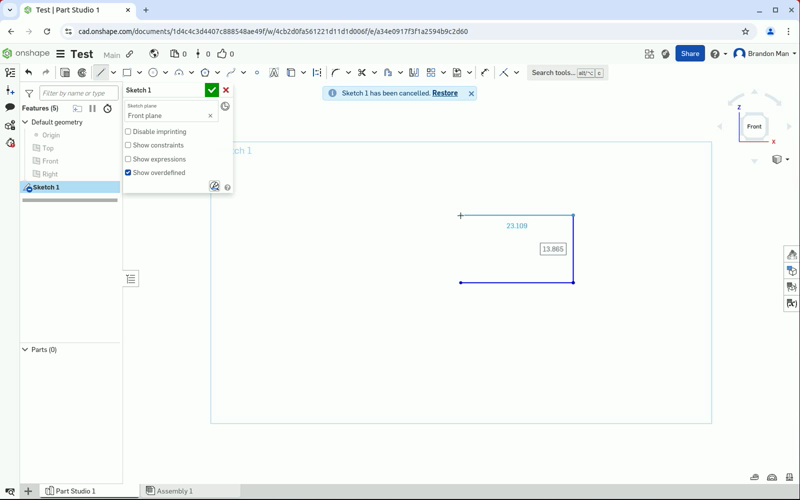
key_up(shift)
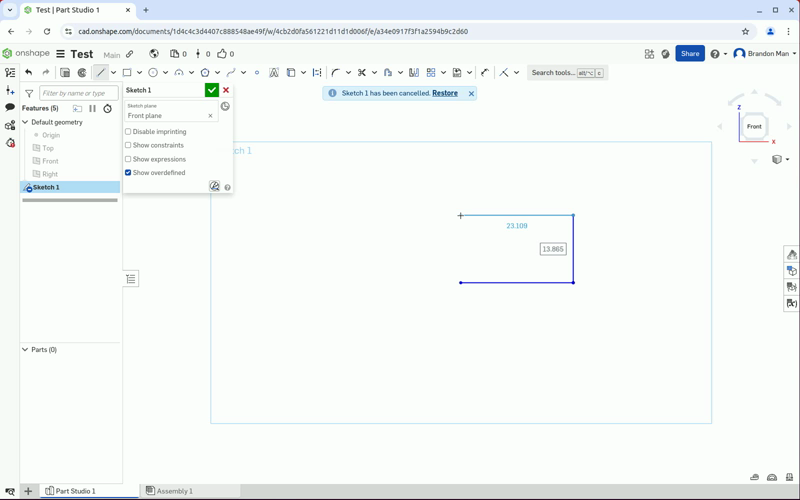
key_down(shift)
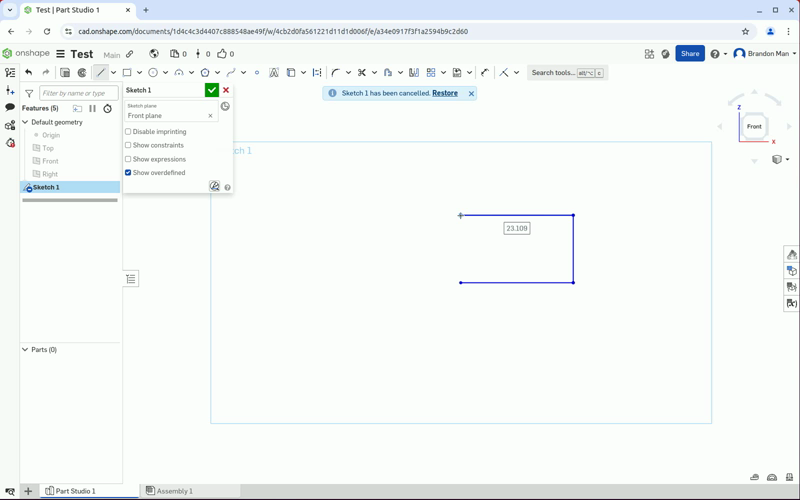
mouse_move(460, 282)
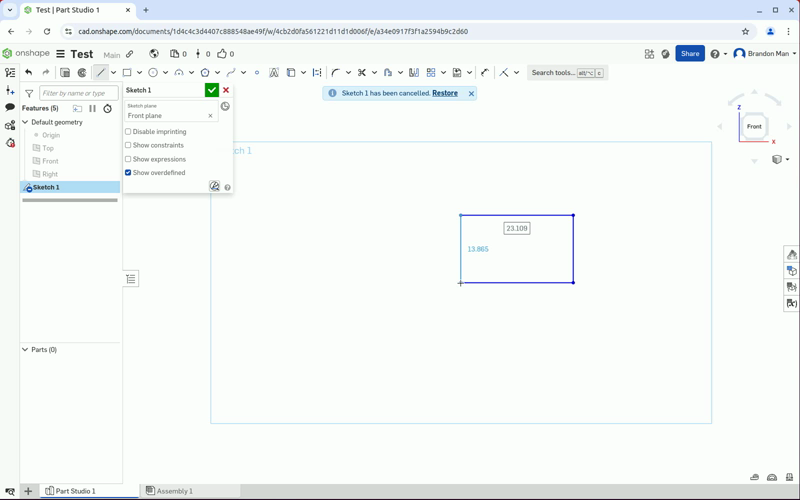
key_up(shift)
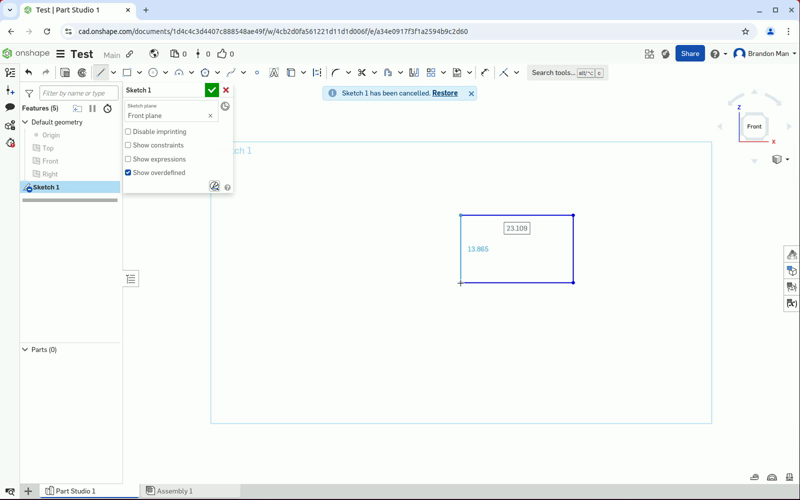
click(460, 282)
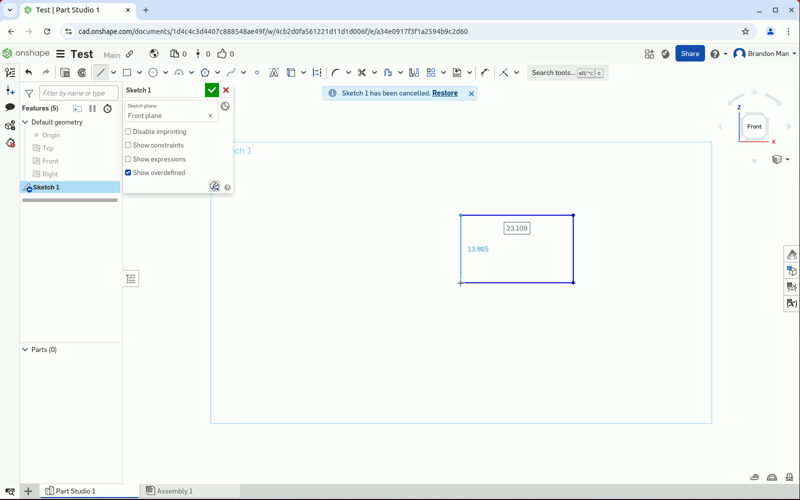
key(esc)
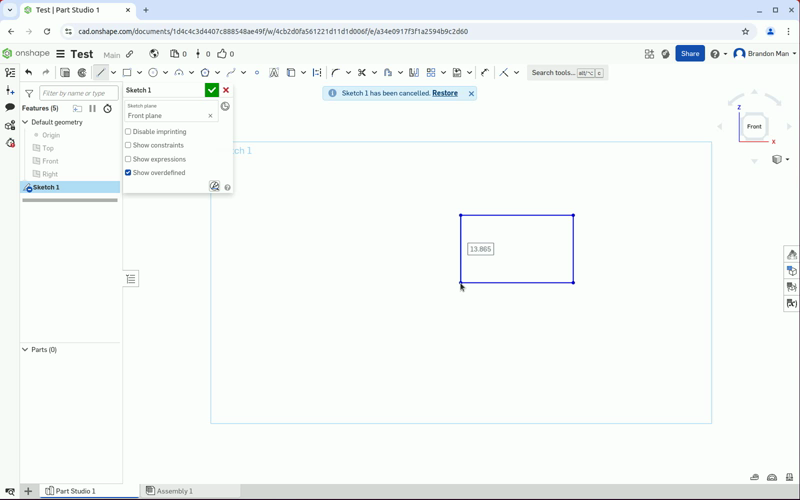
mouse_move(497, 244)
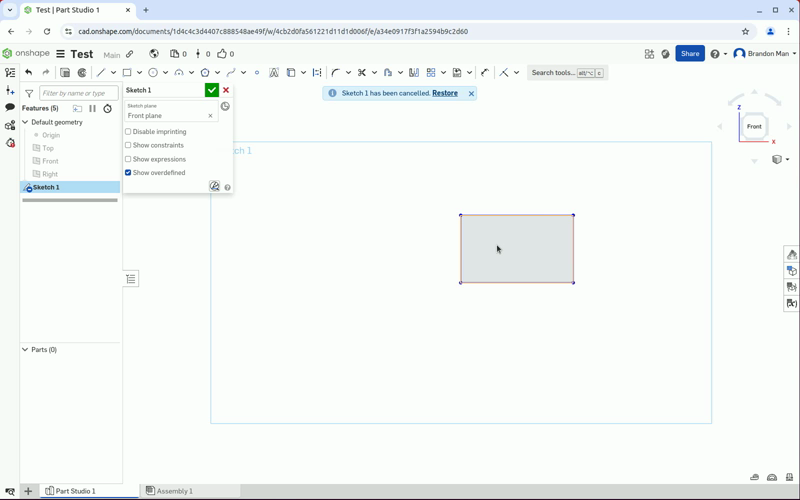
click(497, 244)
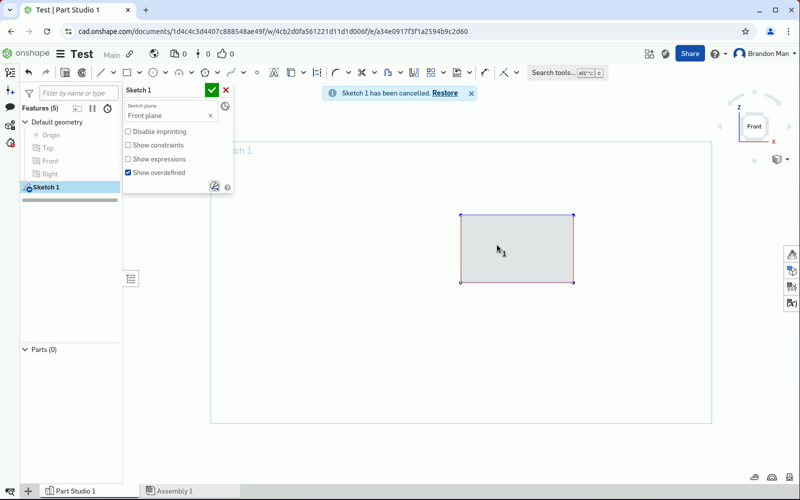
mouse_move(73, 352)
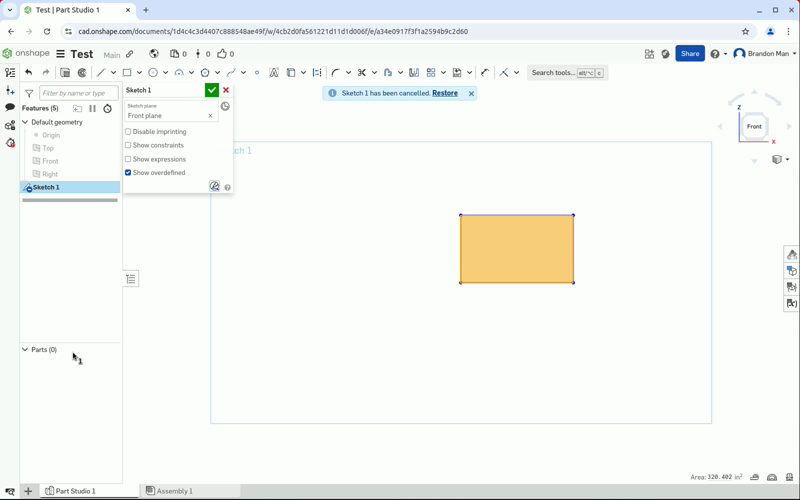
key(shift+y)
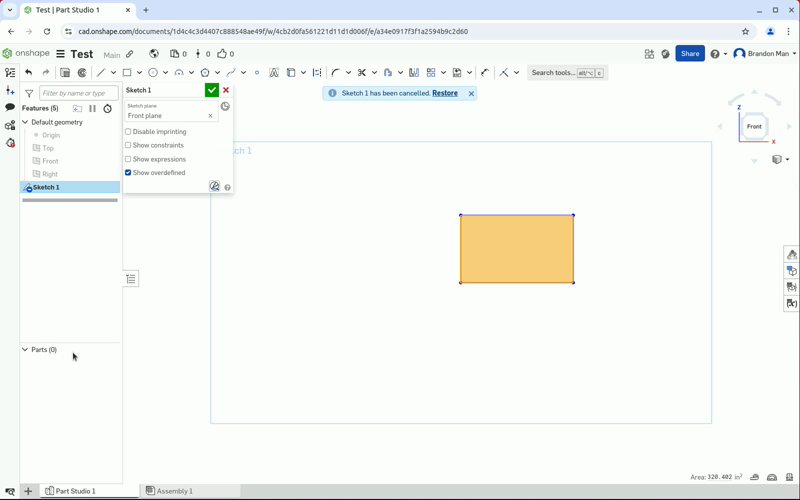
key(shift+e)
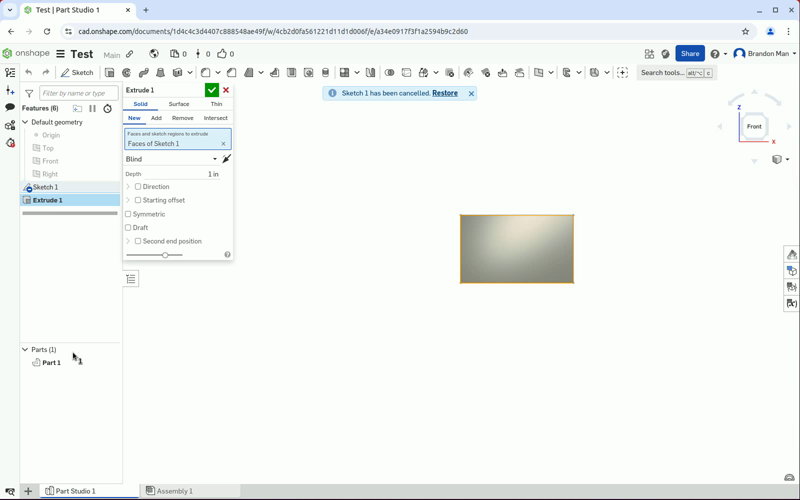
mouse_move(143, 106)
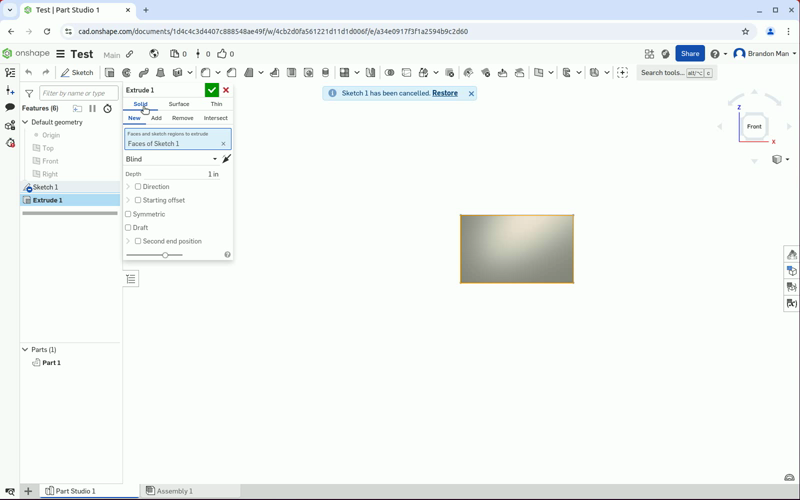
click(143, 106)
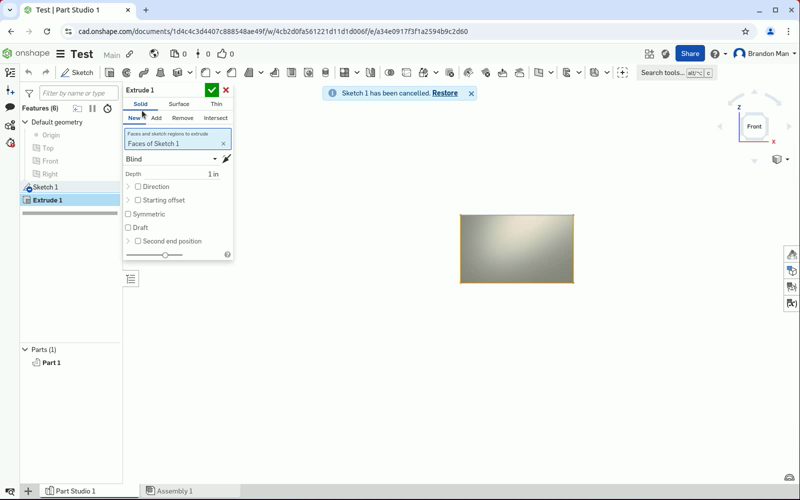
mouse_move(137, 120)
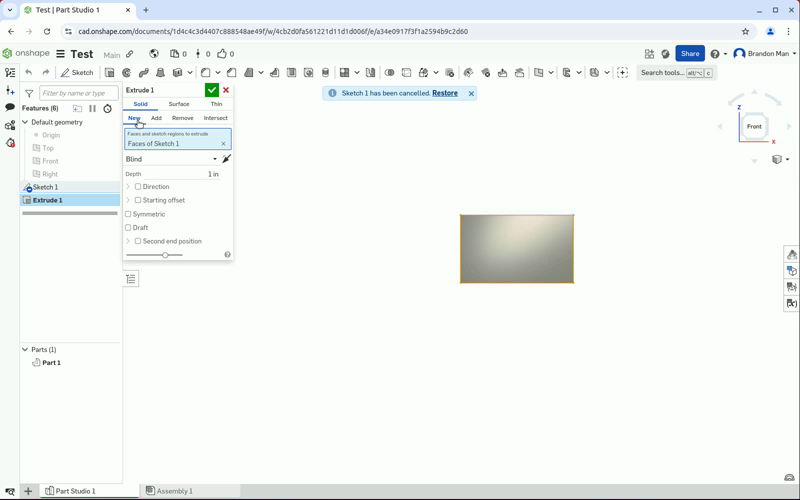
click(137, 120)
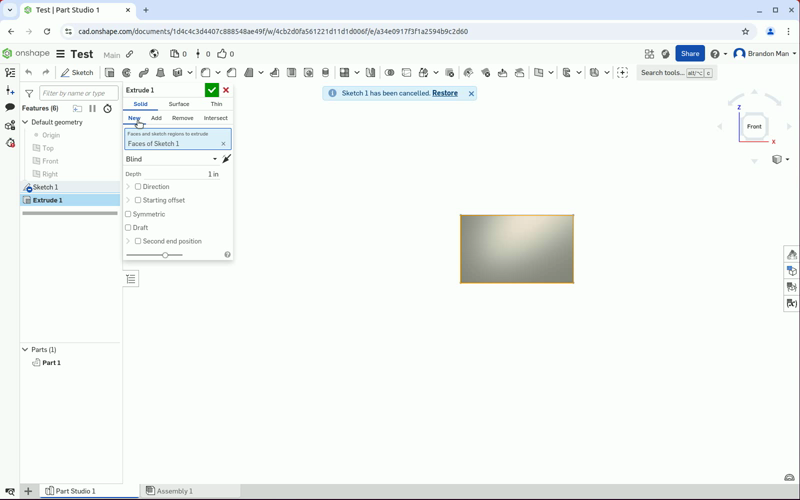
key(tab, 4)
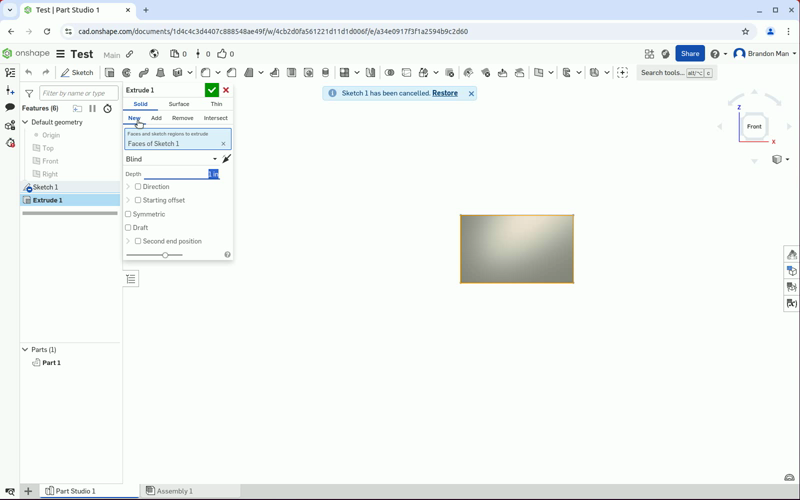
text(9.147)
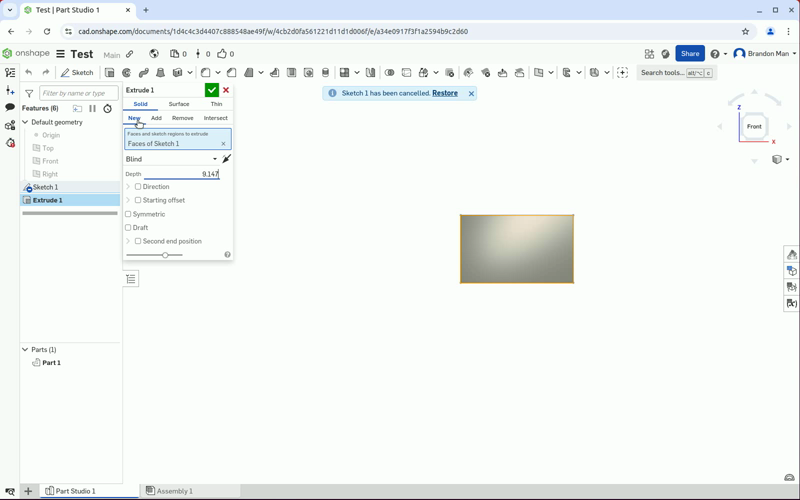
key(enter)
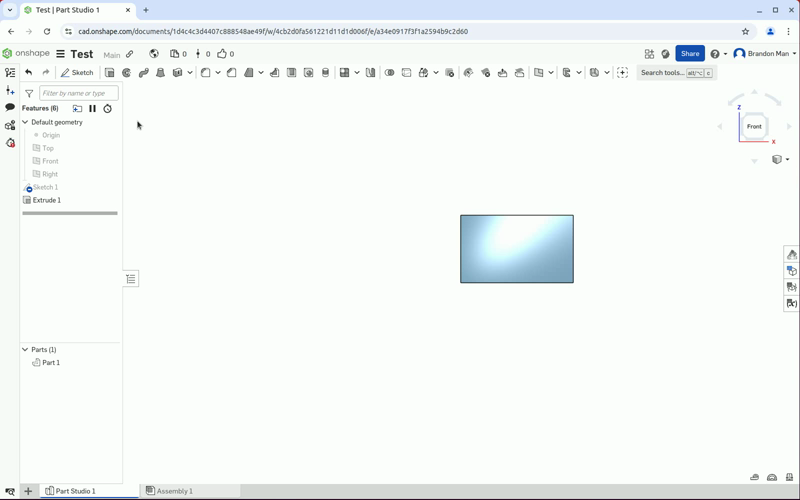
key(shift+h)
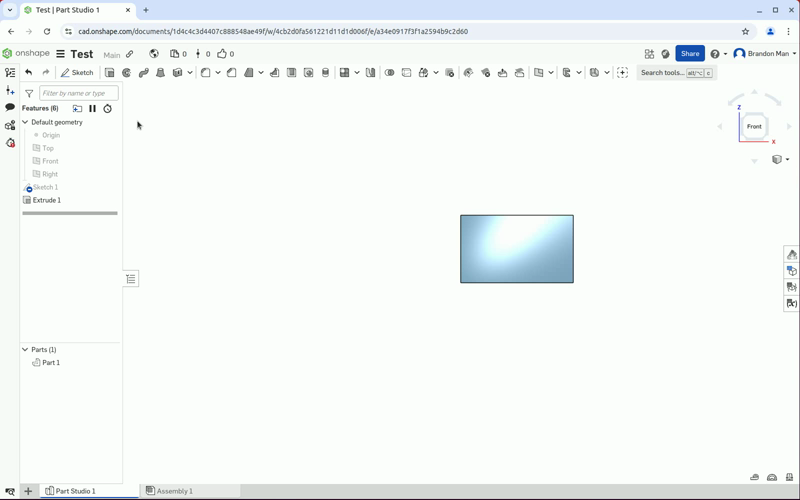
key(shift+h)
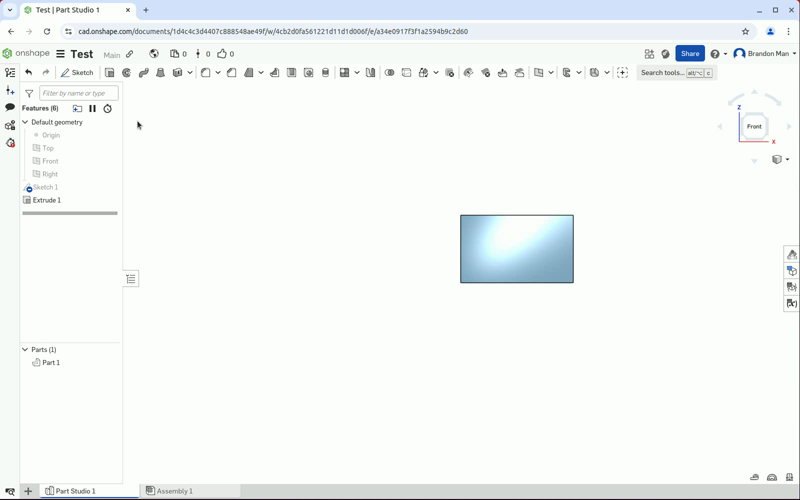
mouse_move(73, 189)
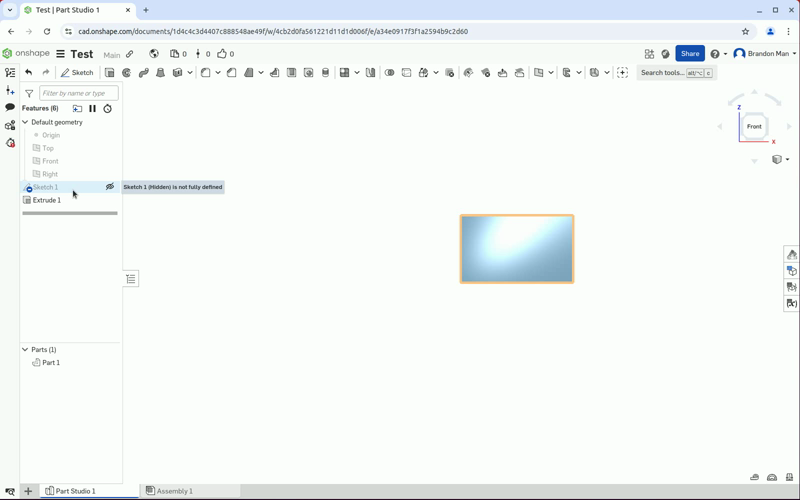
click(73, 189)
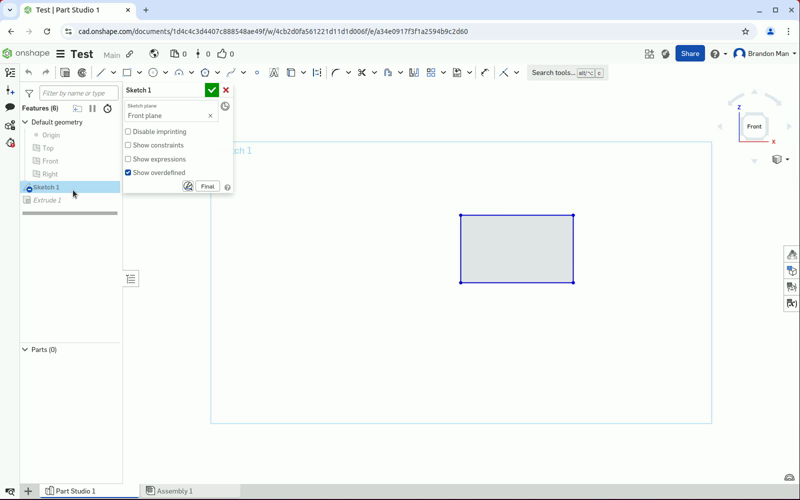
mouse_move(229, 92)
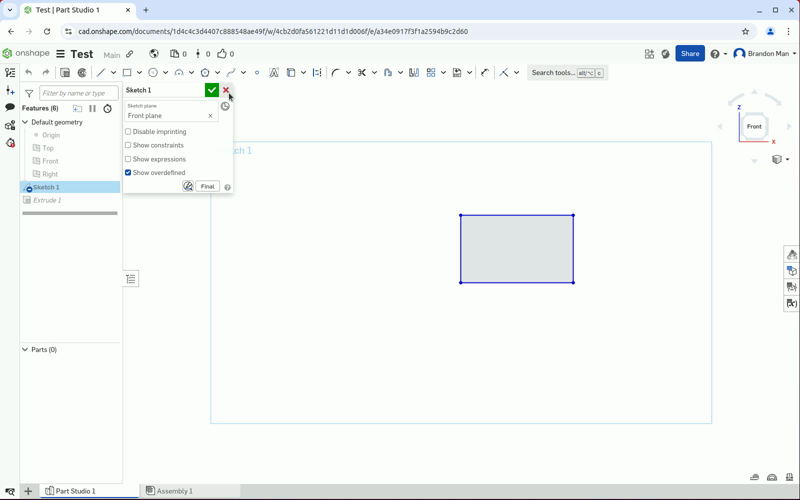
click(229, 92)
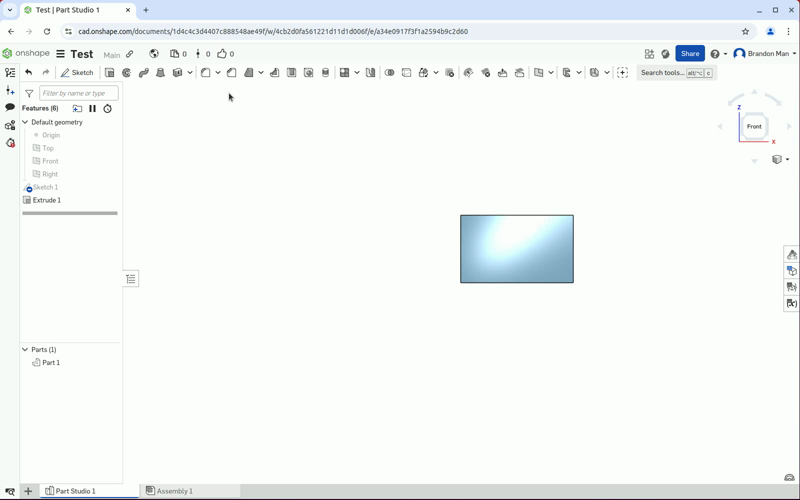
mouse_move(541, 75)
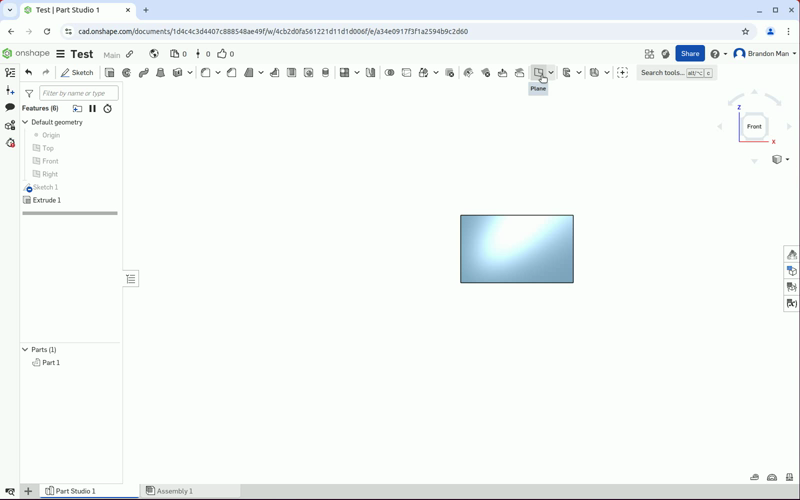
click(541, 75)
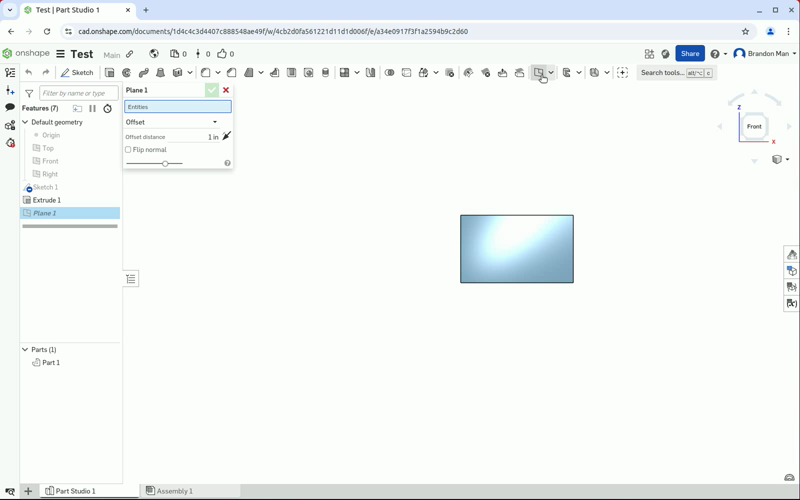
mouse_move(73, 163)
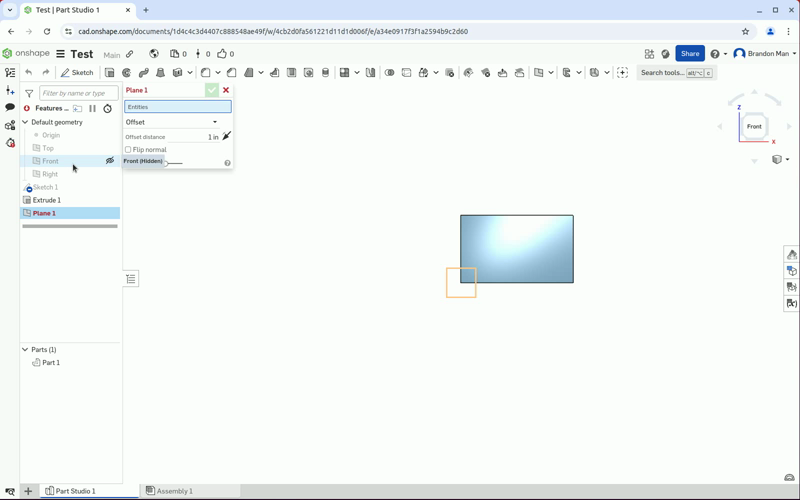
click(73, 163)
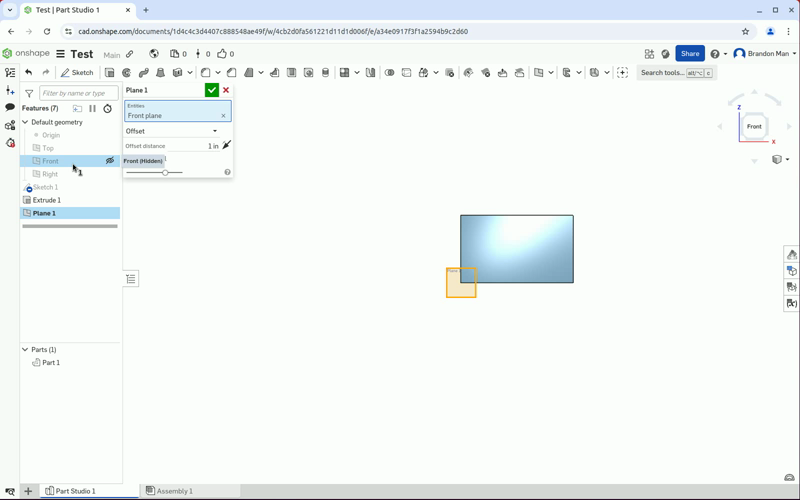
key(tab, 2)
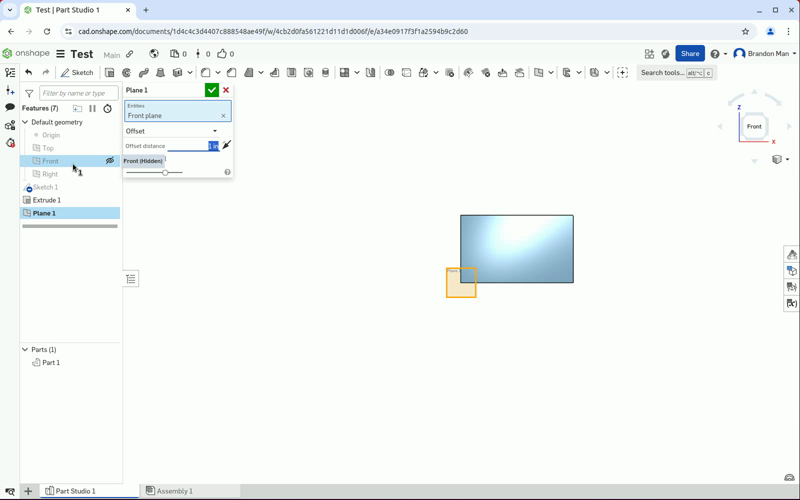
text(9.151)
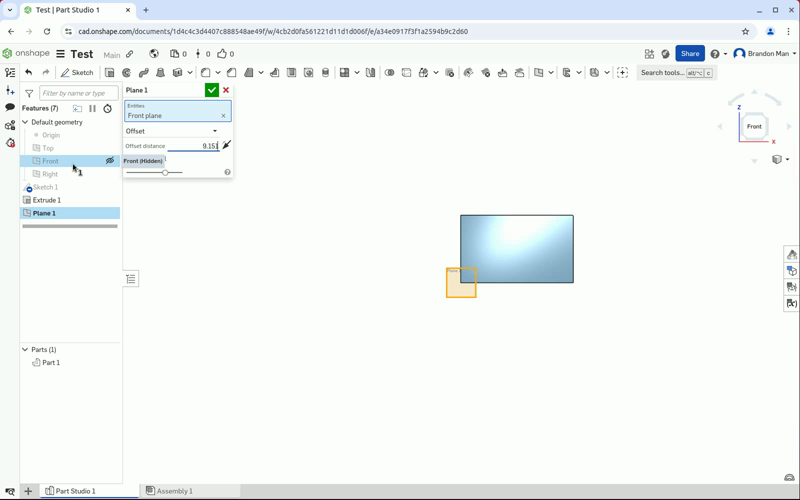
key(enter, 2)
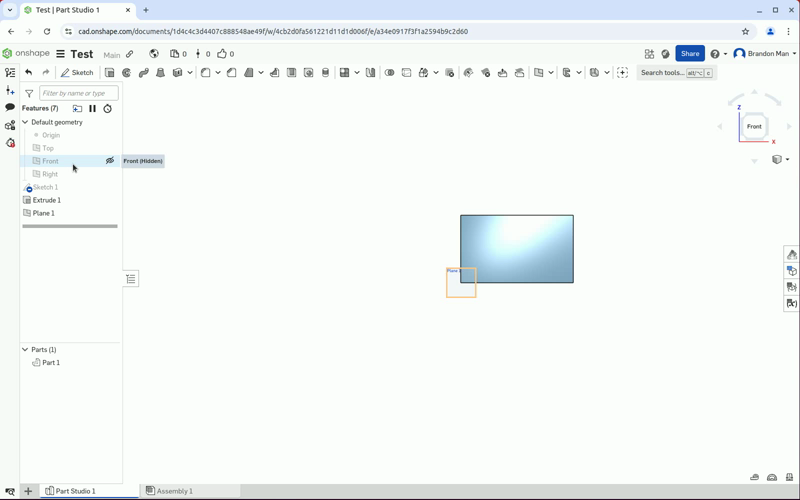
key(shift+s)
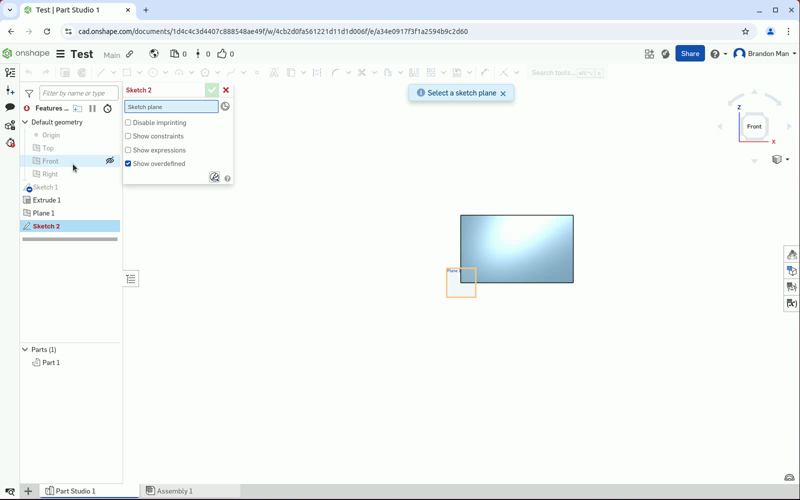
mouse_move(73, 215)
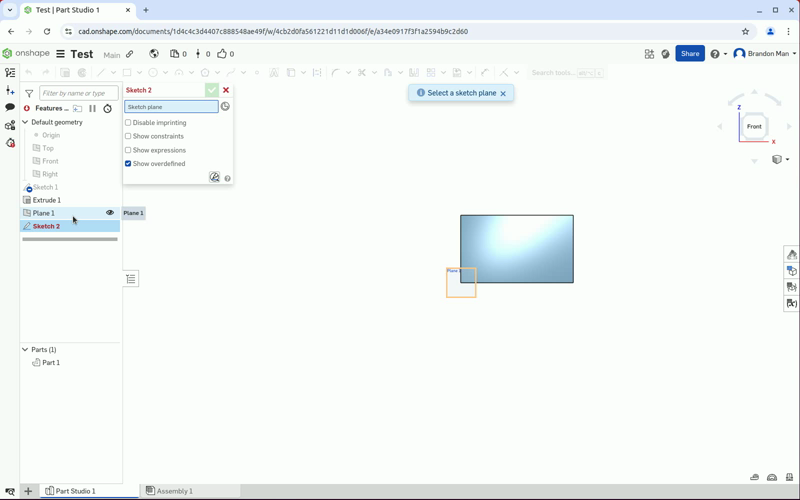
click(73, 215)
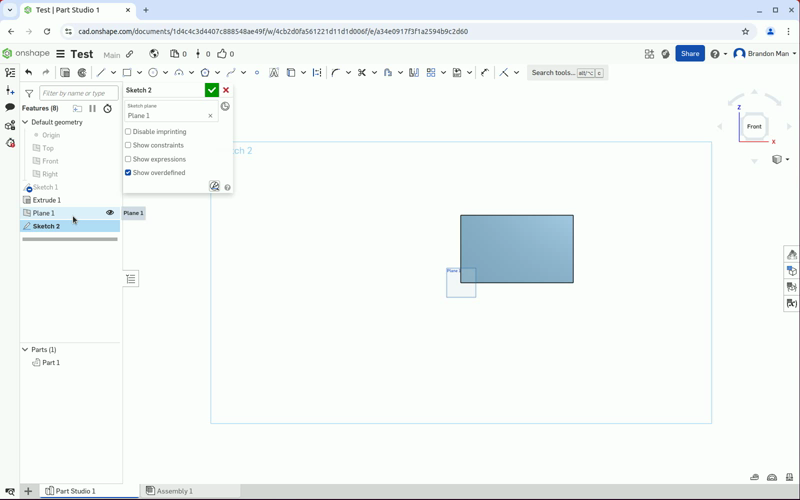
mouse_move(73, 352)
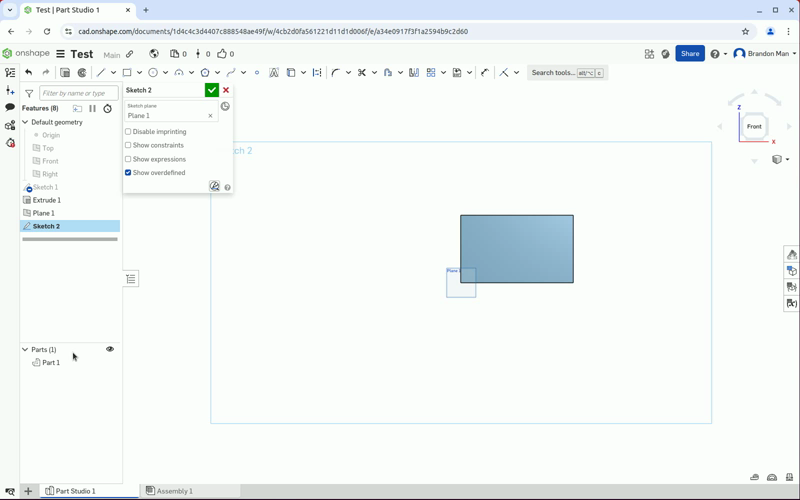
key(y)
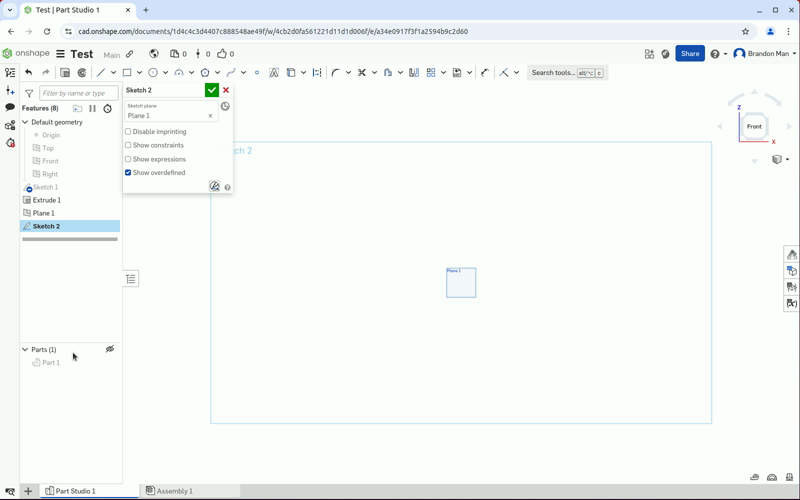
key(a)
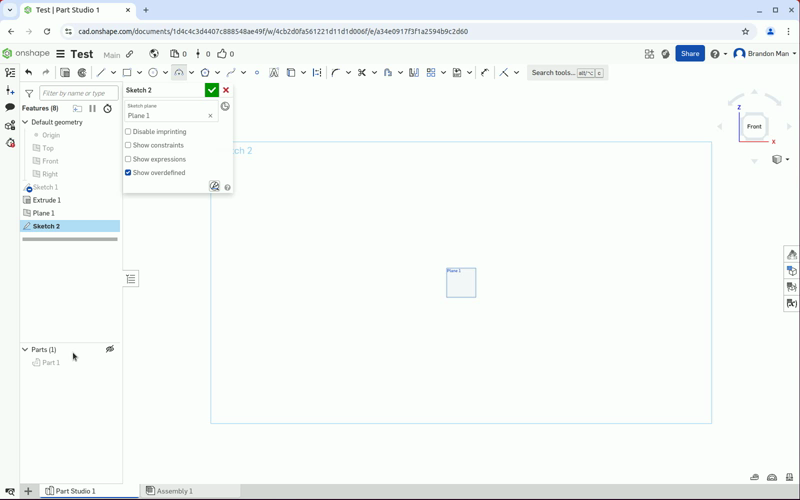
key_down(shift)
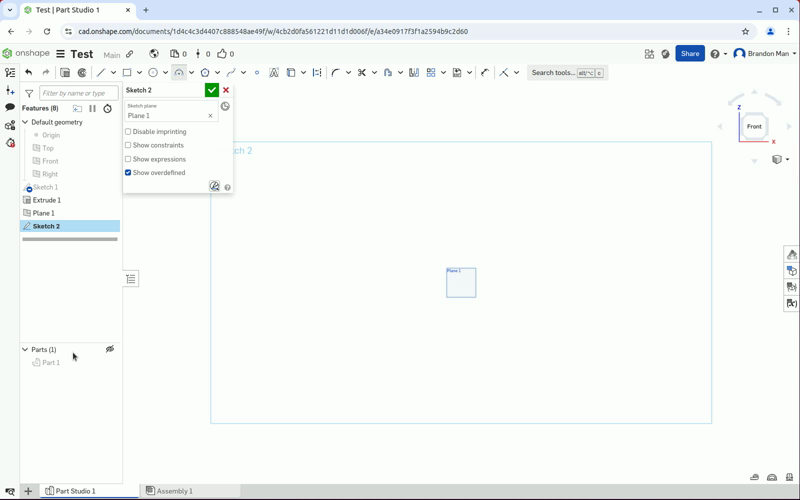
mouse_move(483, 215)
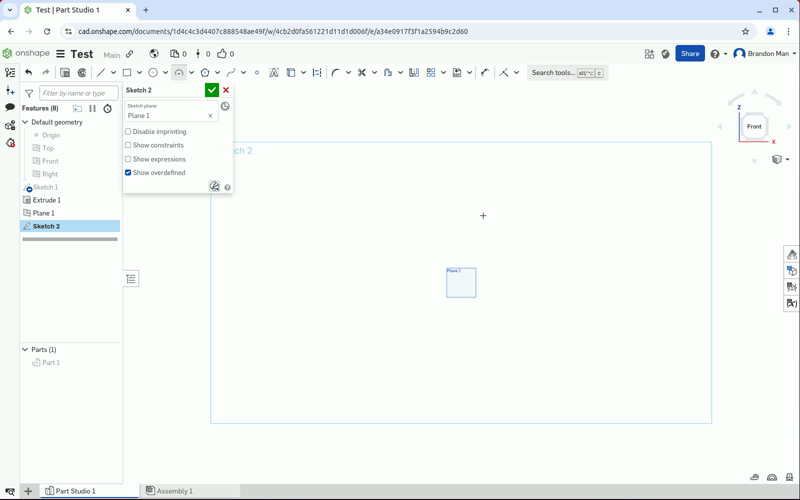
click(483, 215)
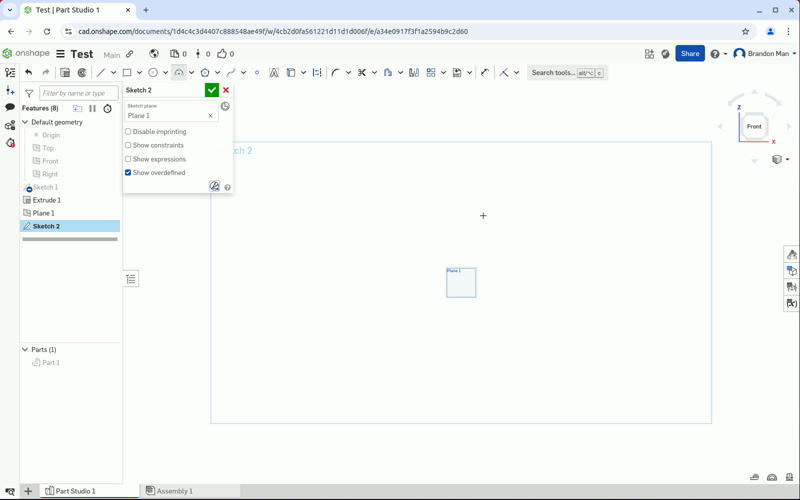
key_up(shift)
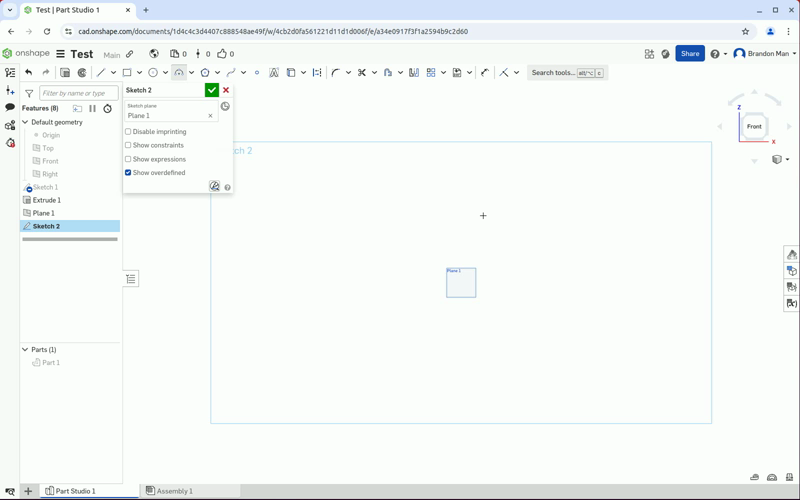
key_down(shift)
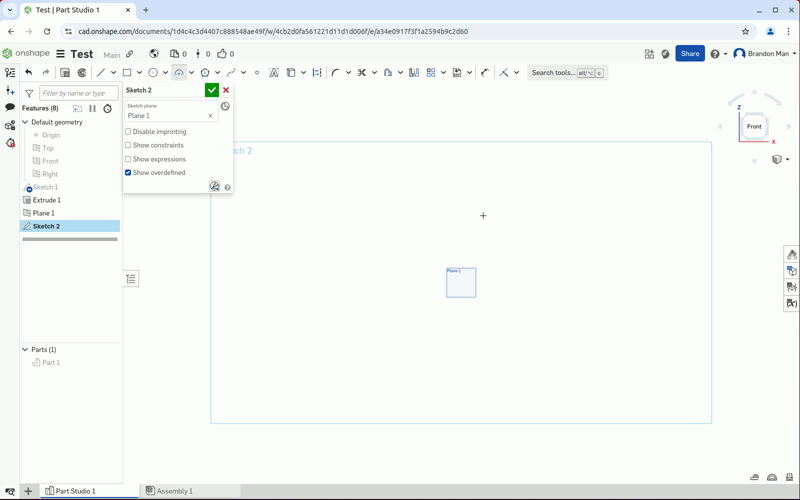
mouse_move(551, 215)
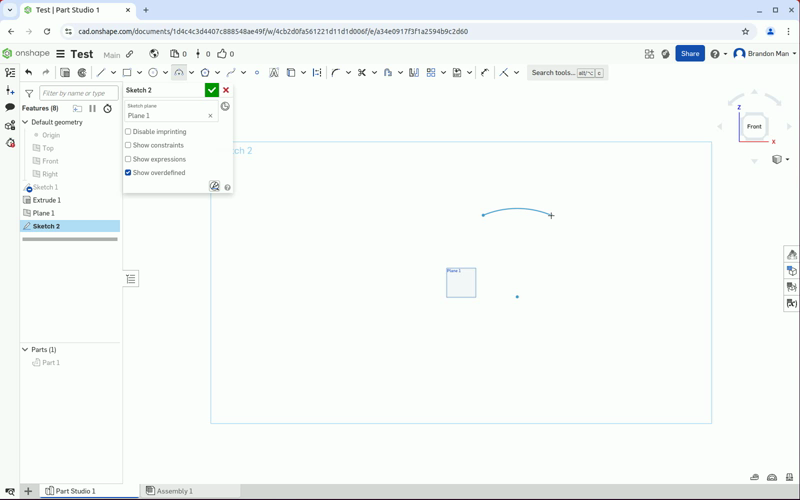
click(551, 215)
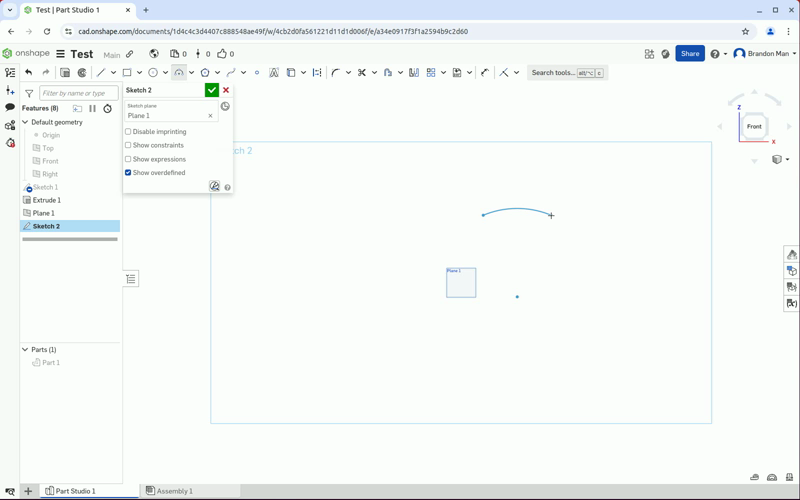
mouse_move(517, 249)
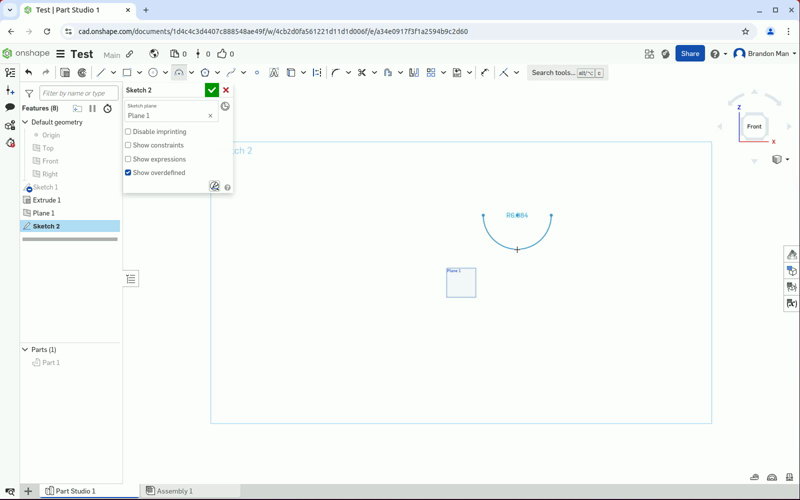
click(517, 249)
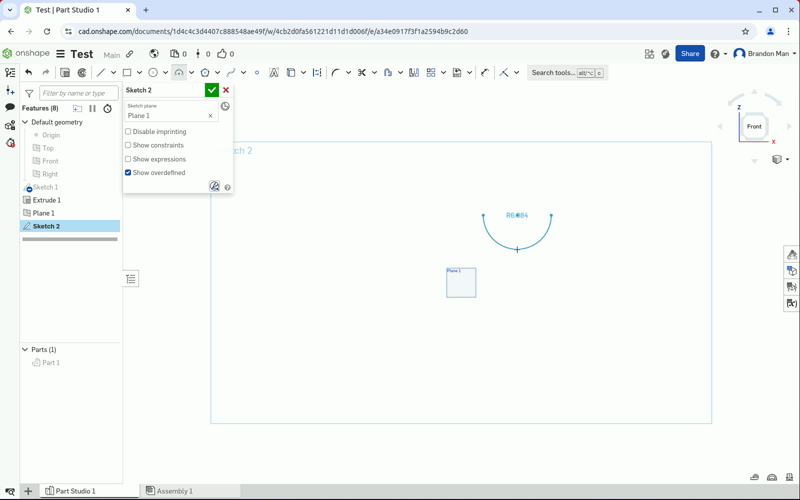
key_up(shift)
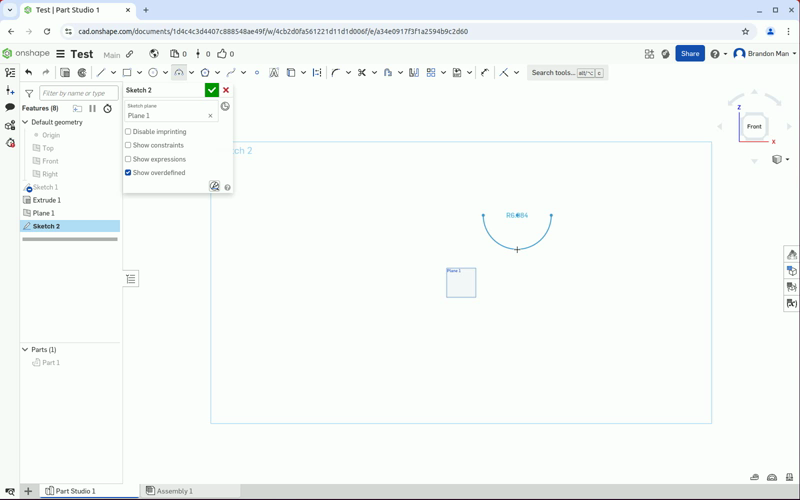
key(esc)
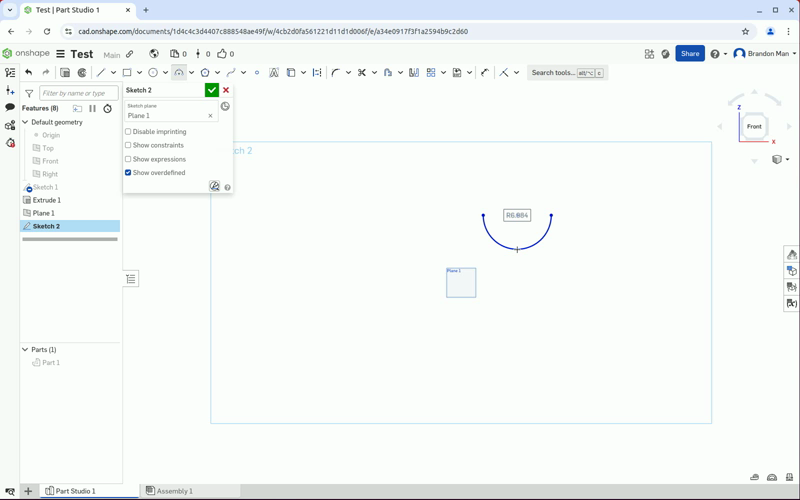
key(l)
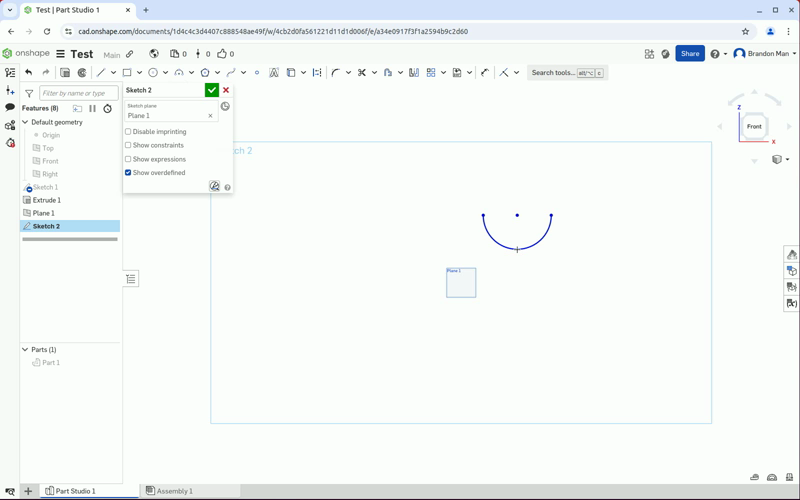
mouse_move(551, 215)
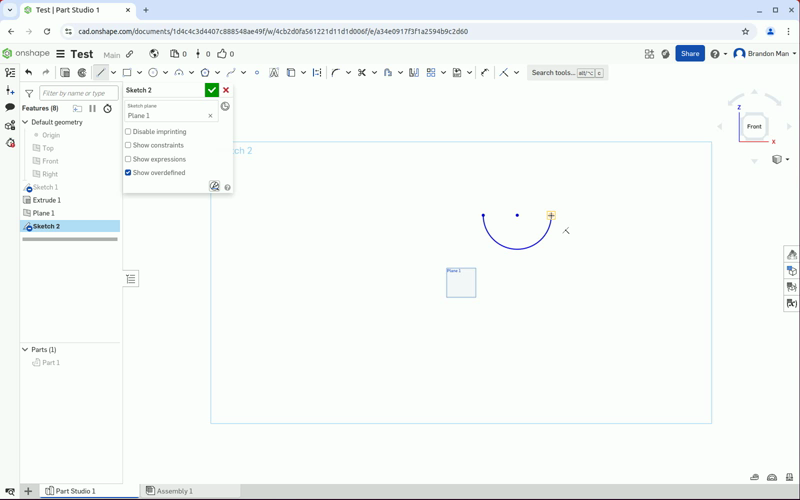
click(551, 215)
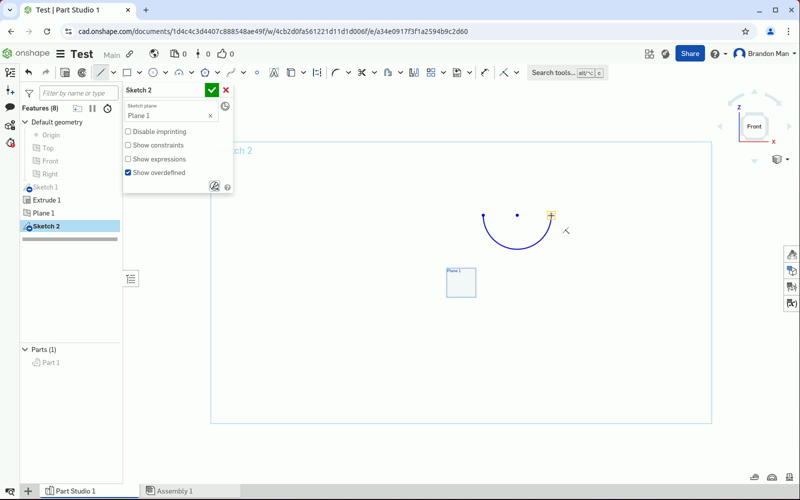
key_down(shift)
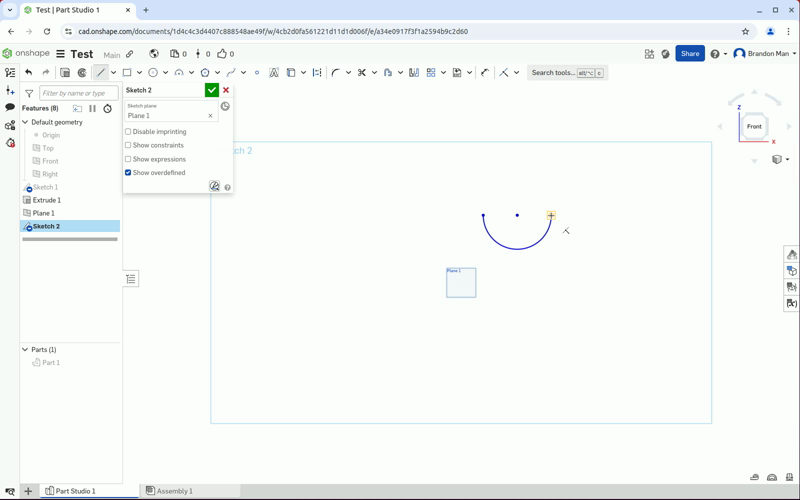
mouse_move(483, 215)
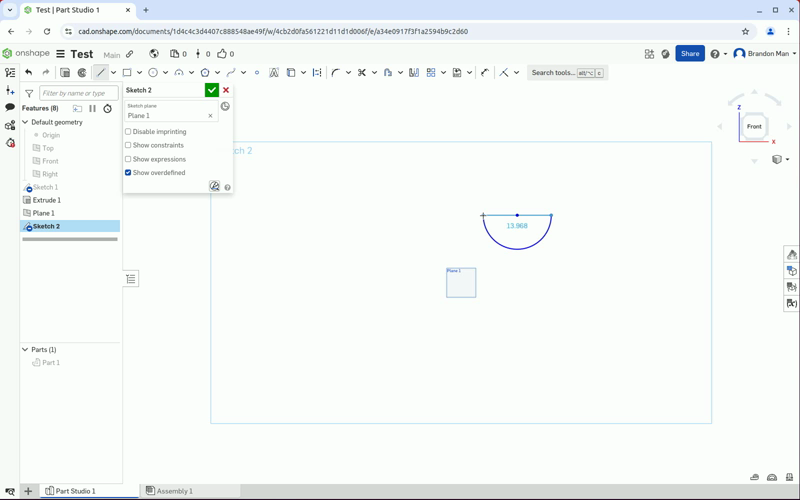
key_up(shift)
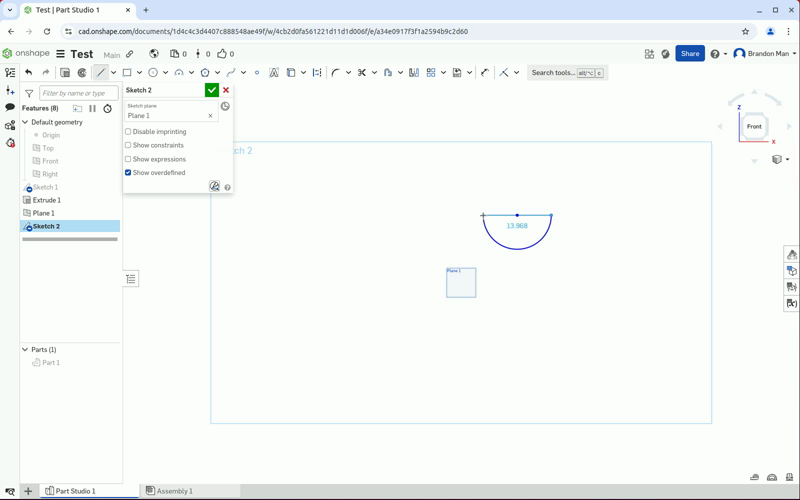
click(483, 215)
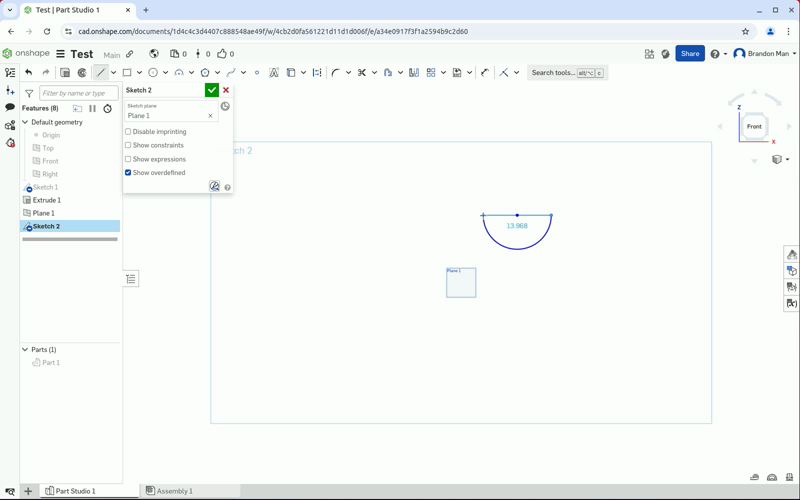
key(esc)
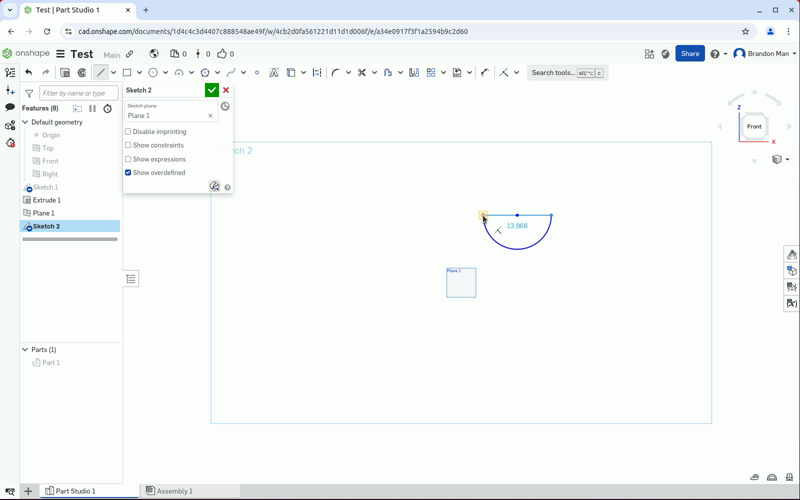
mouse_move(520, 220)
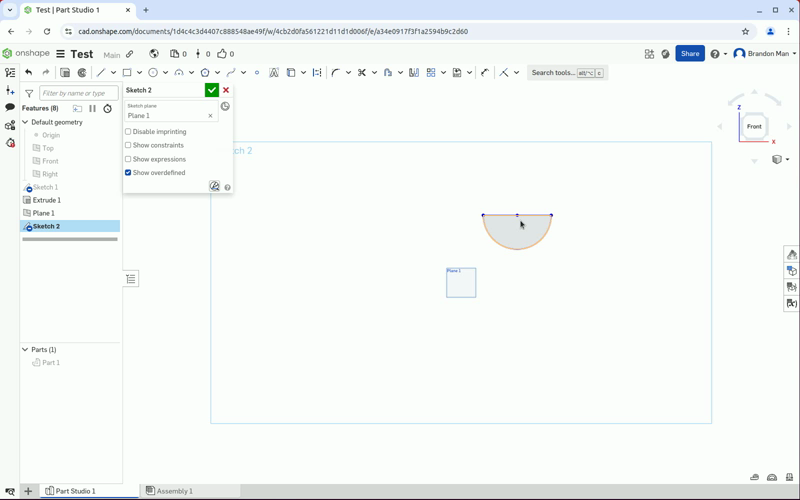
click(520, 220)
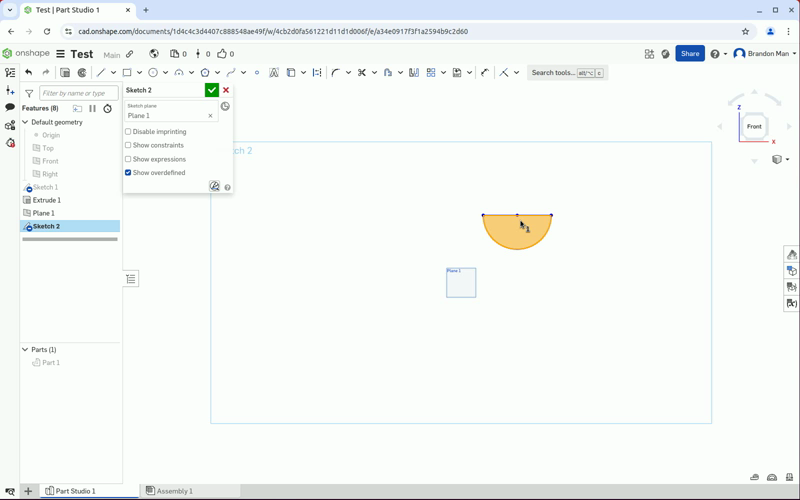
mouse_move(73, 352)
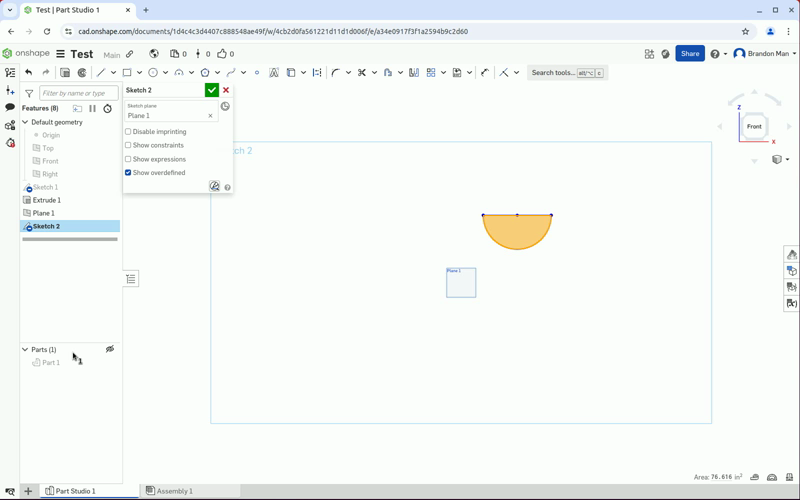
key(shift+y)
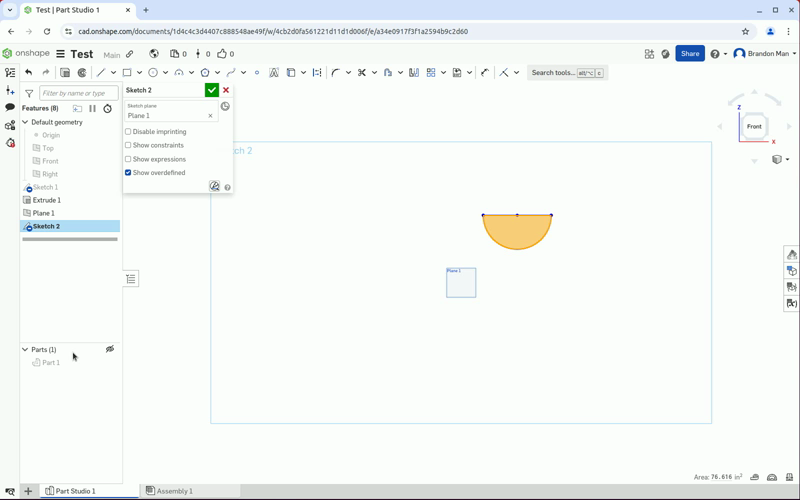
key(shift+e)
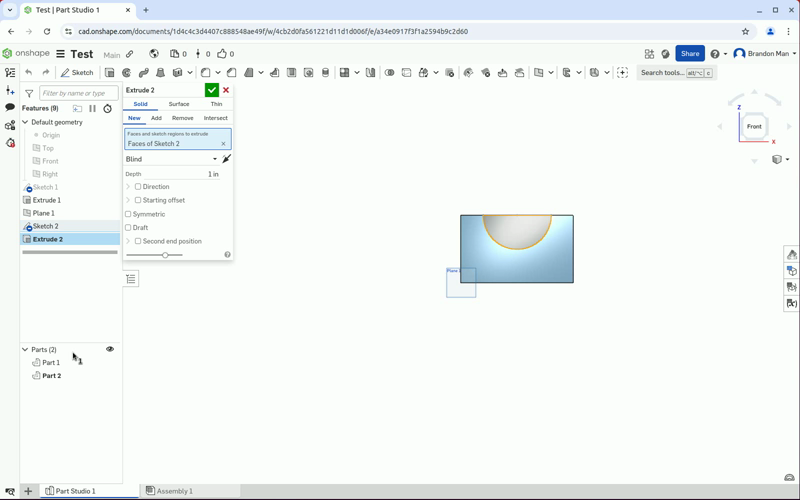
mouse_move(143, 106)
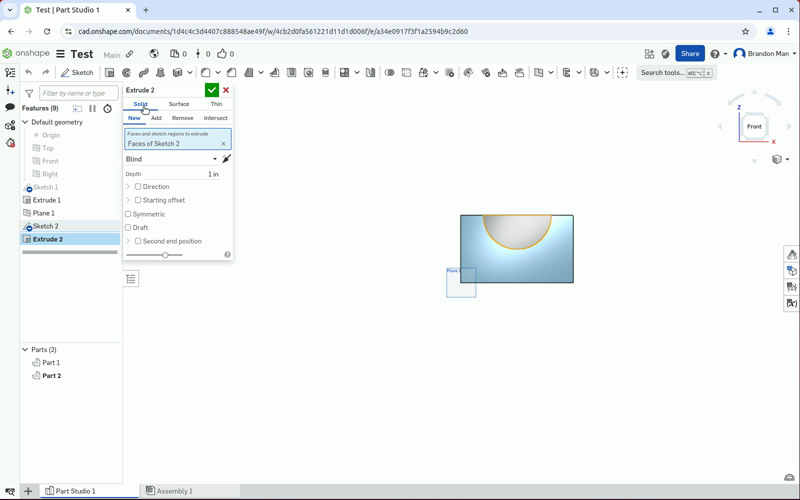
click(143, 106)
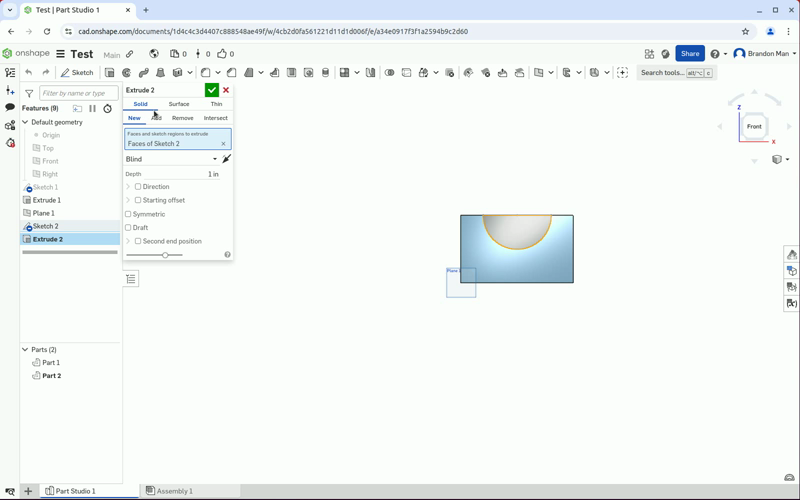
mouse_move(186, 120)
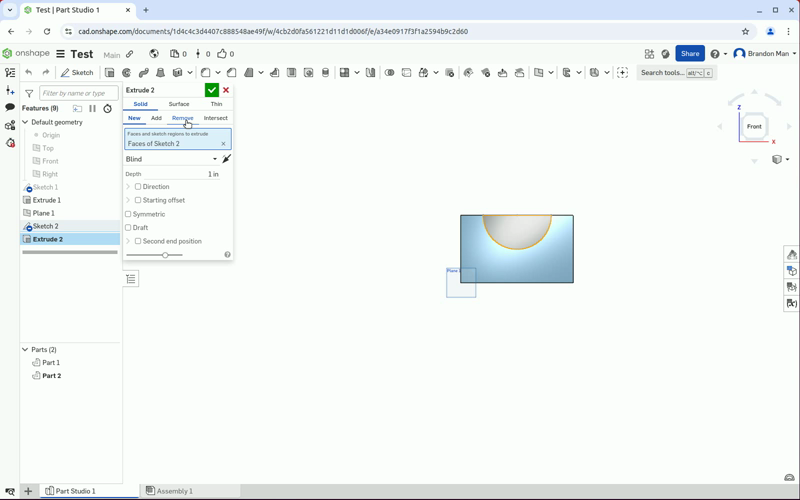
click(186, 120)
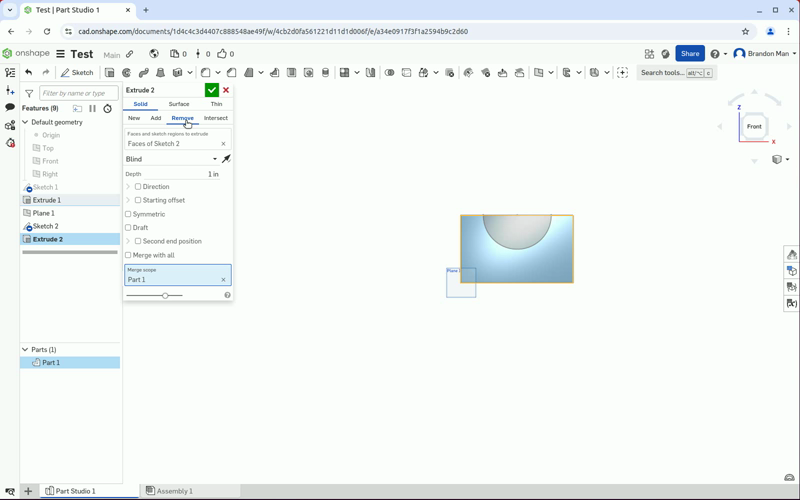
key(tab, 4)
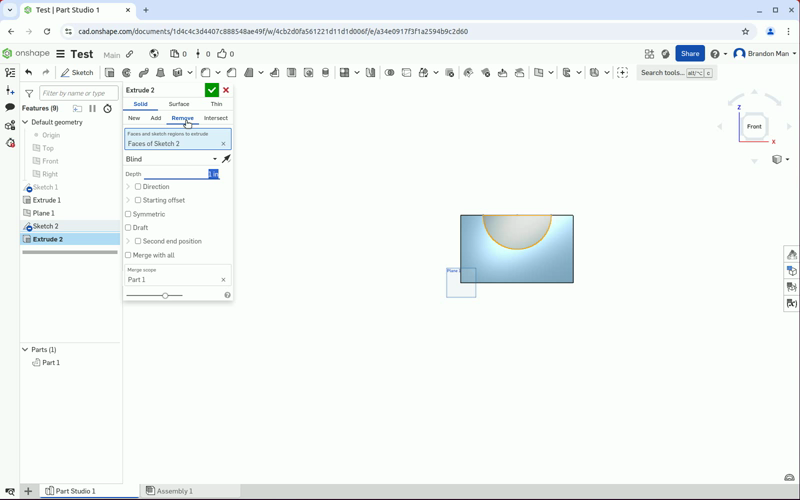
text(9.147)
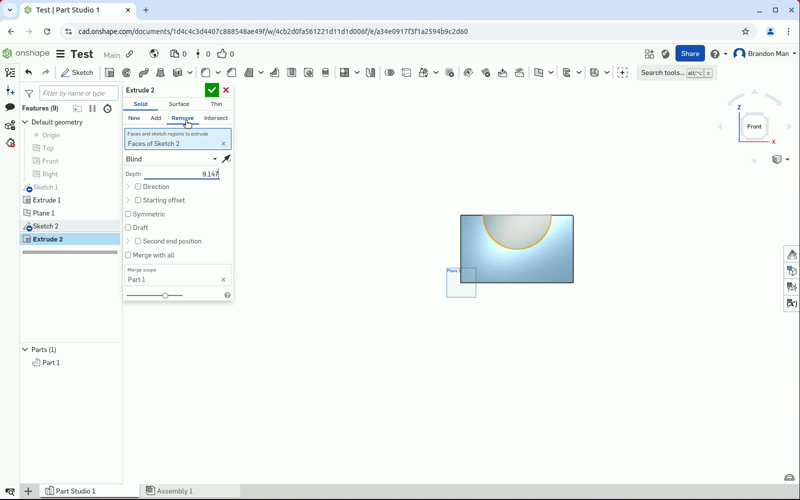
key(tab, 6)
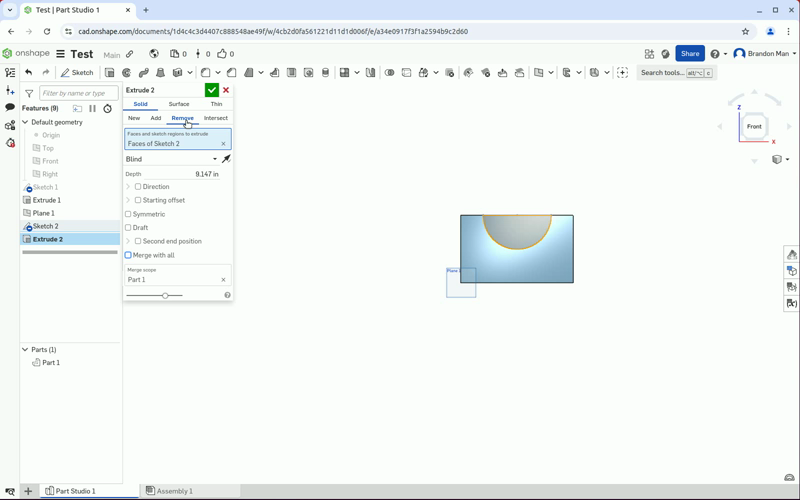
key(space)
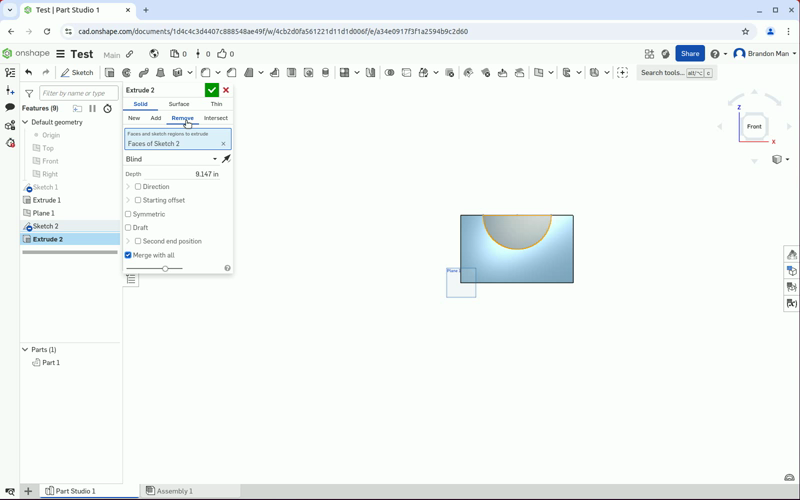
key(enter)
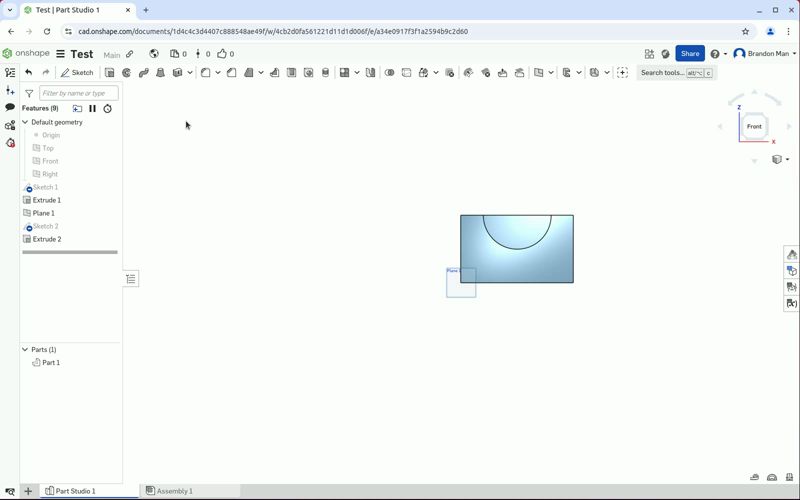
key(shift+h)
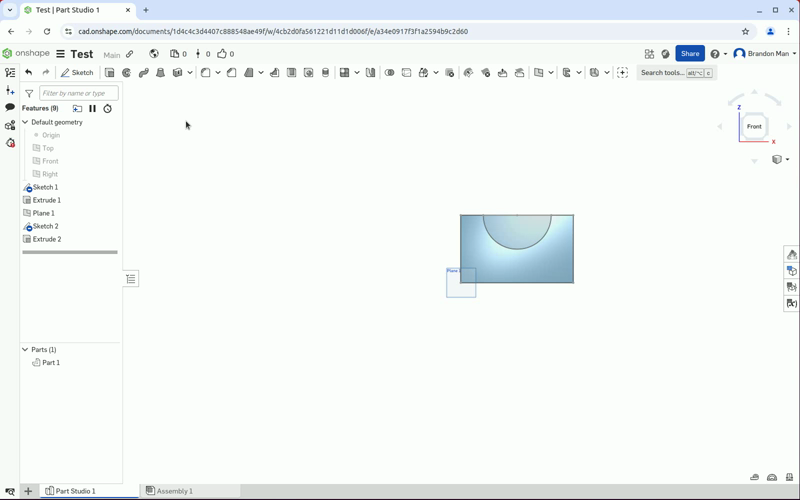
key(shift+h)
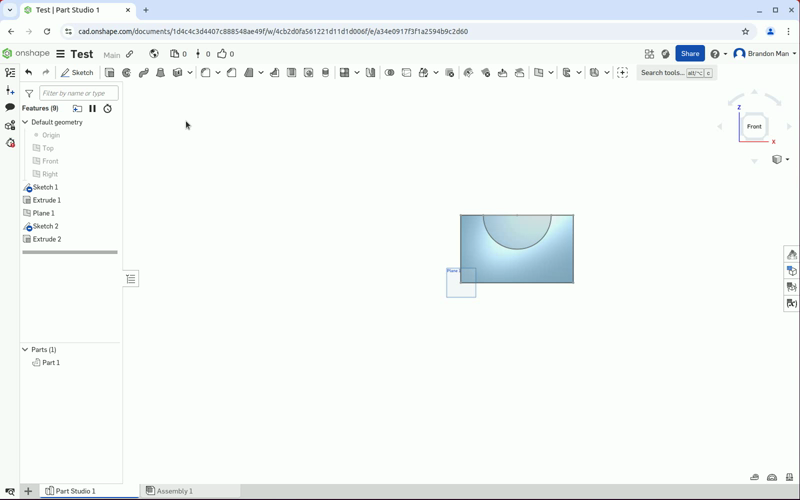
key(shift+7)
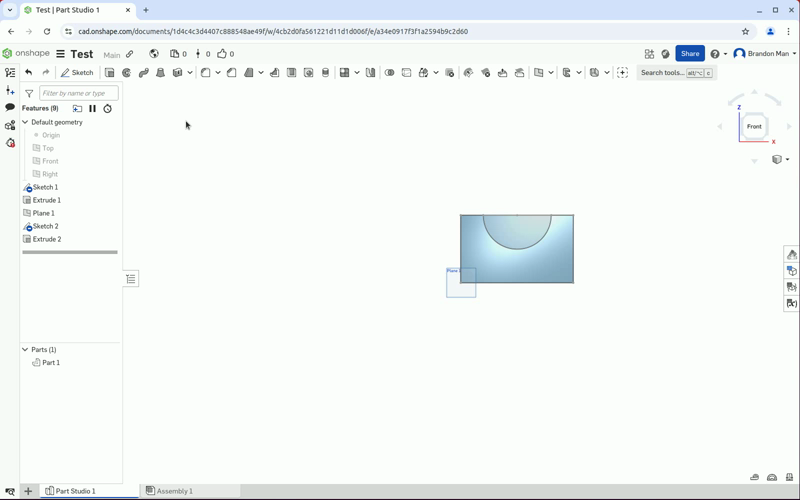
key(left, 2)
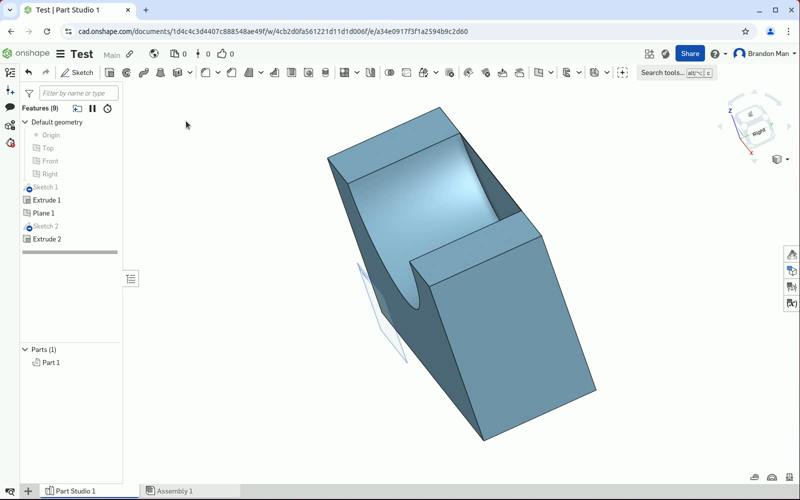
key(down, 2)
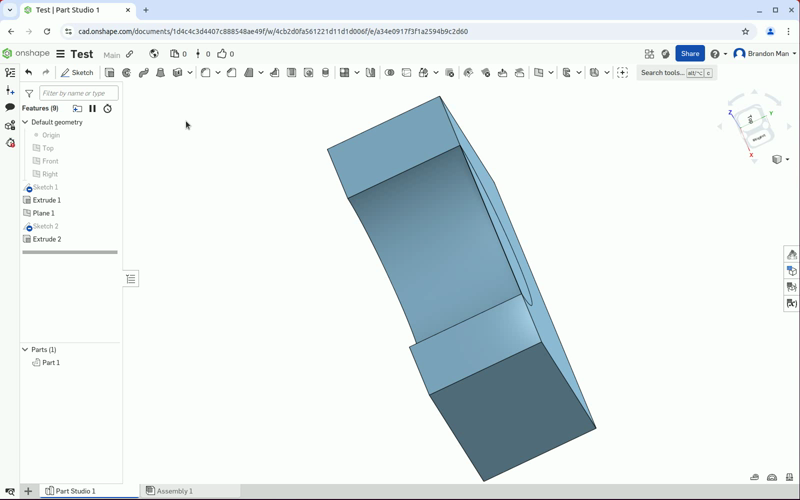
key(up, 2)
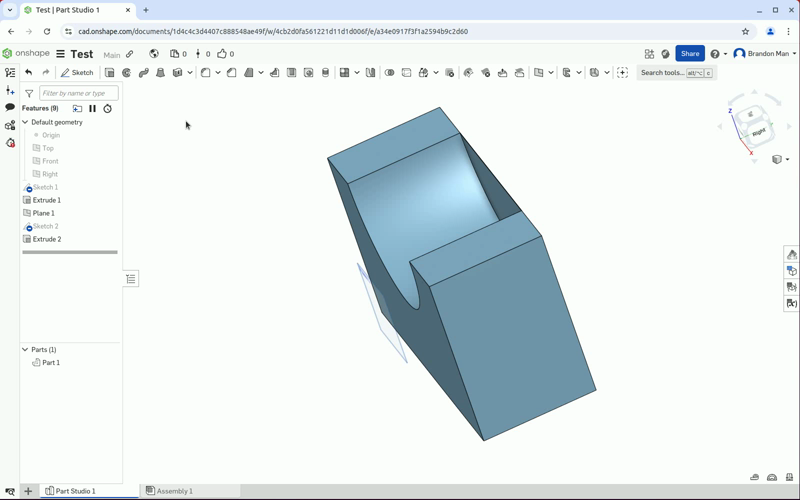
key(right, 2)
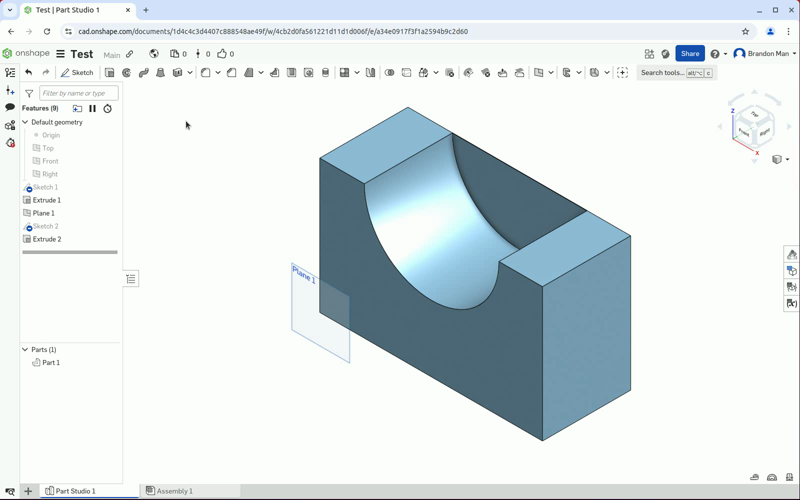
mouse_move(73, 189)
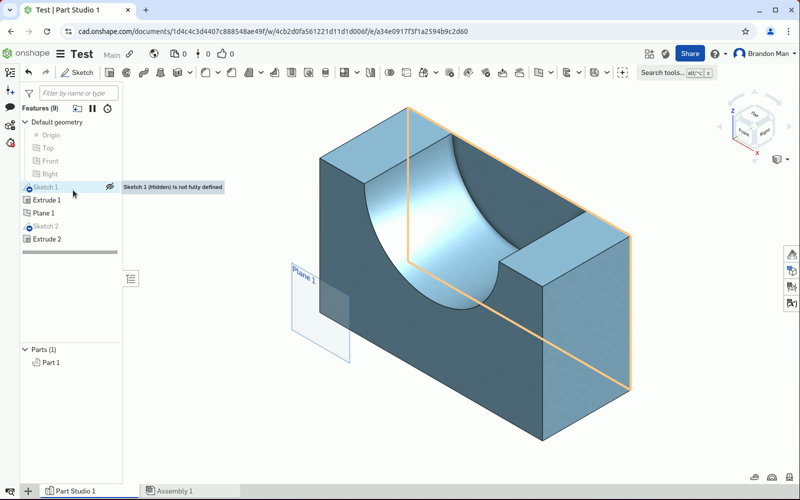
click(73, 189)